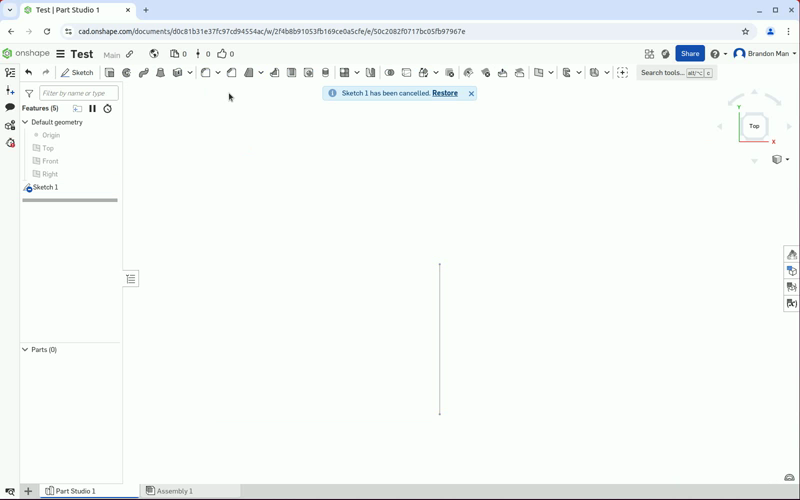
key(shift+h)
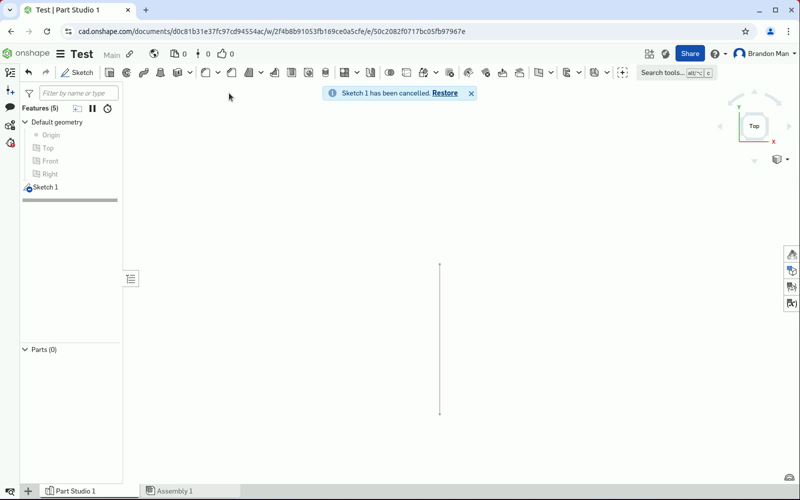
key(shift+s)
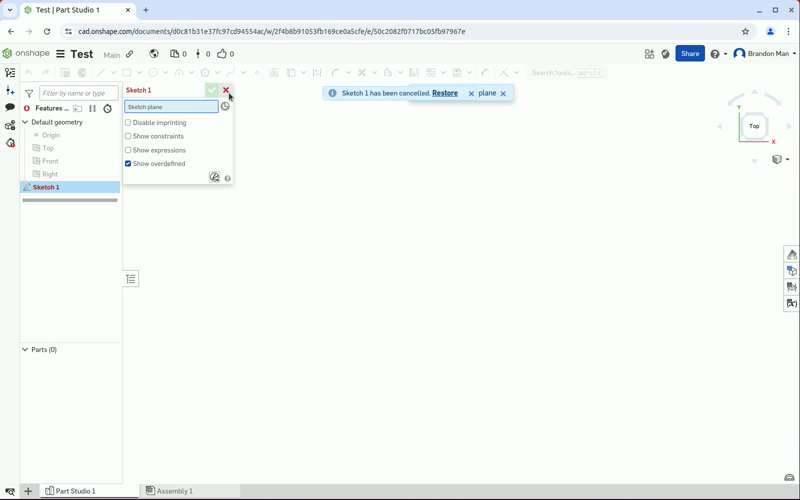
mouse_move(73, 150)
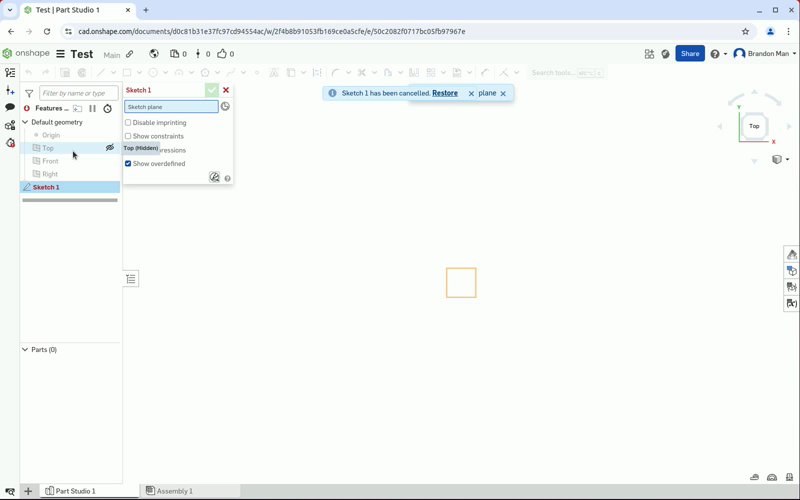
click(73, 150)
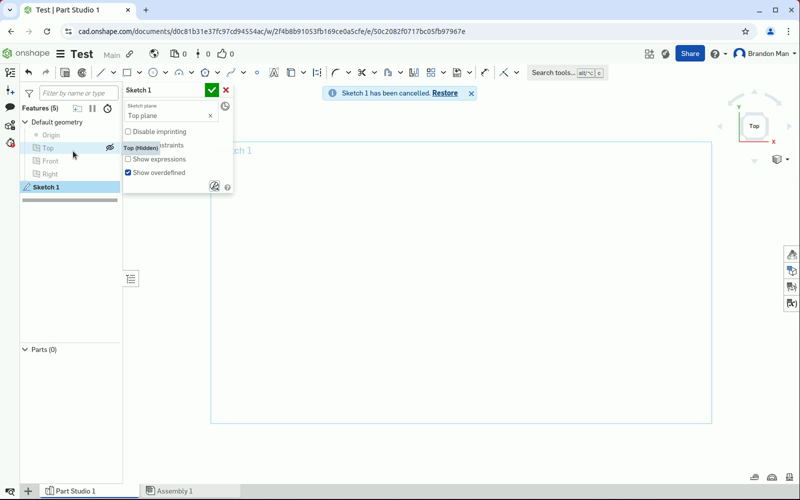
mouse_move(73, 352)
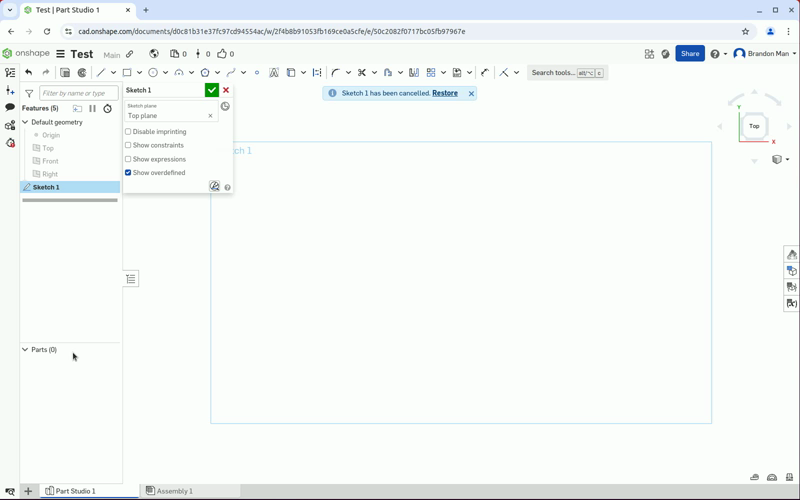
key(y)
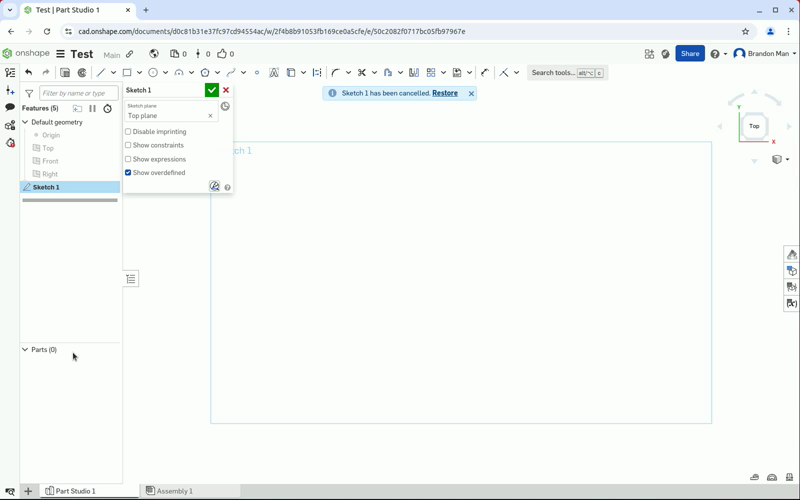
key(a)
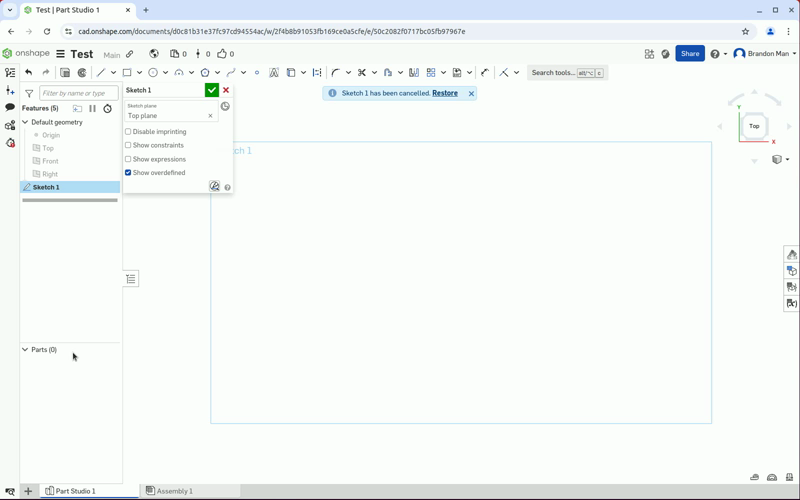
key_down(shift)
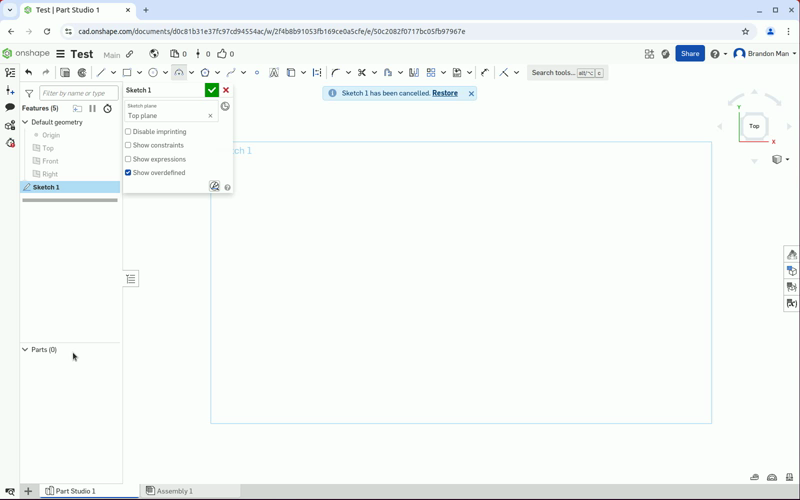
mouse_move(348, 382)
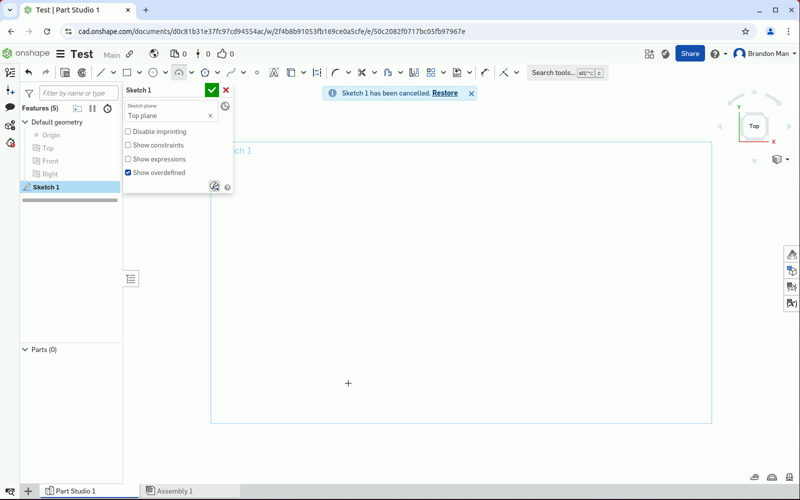
click(348, 382)
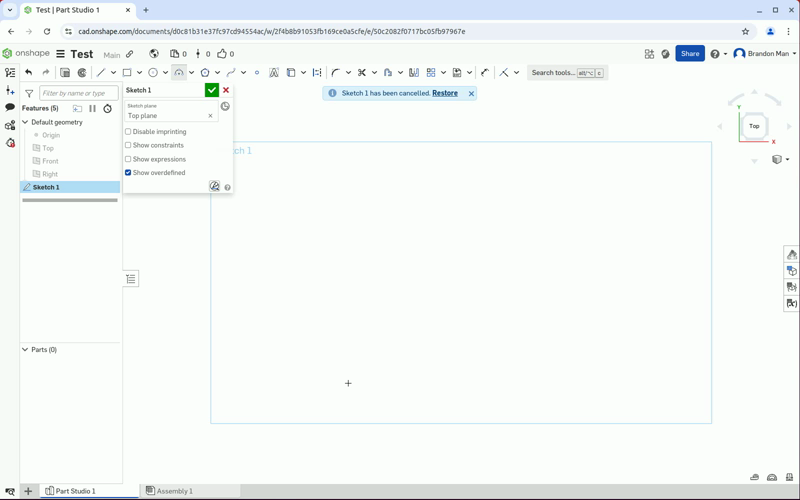
key_up(shift)
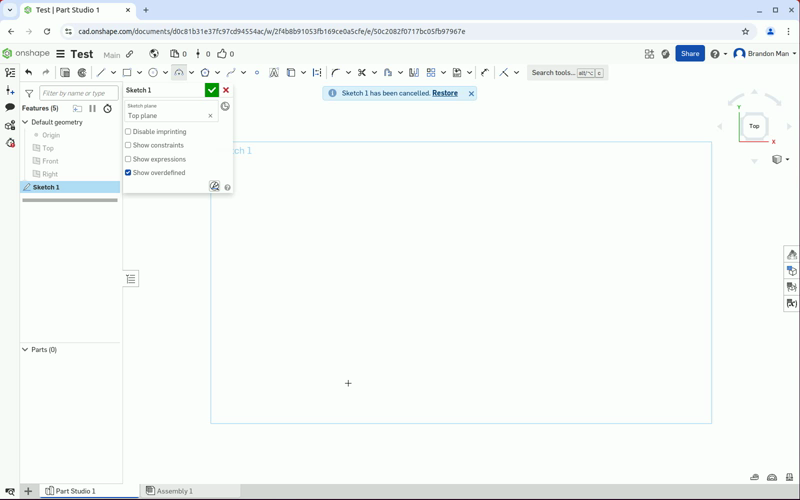
key_down(shift)
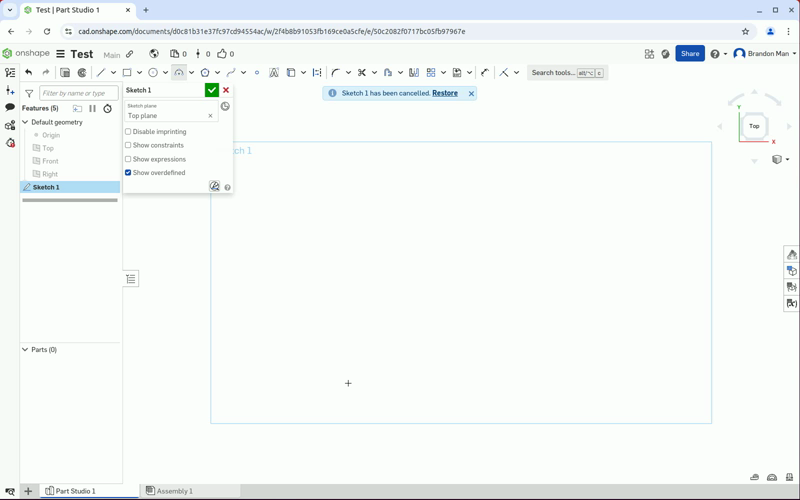
mouse_move(359, 394)
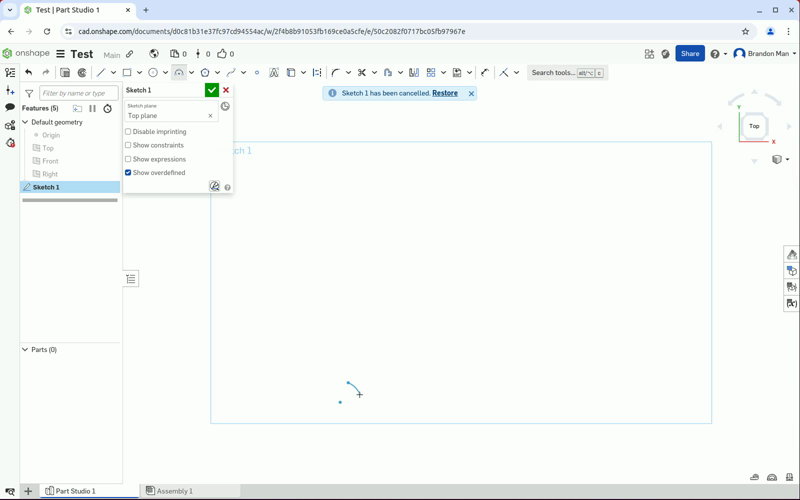
click(359, 394)
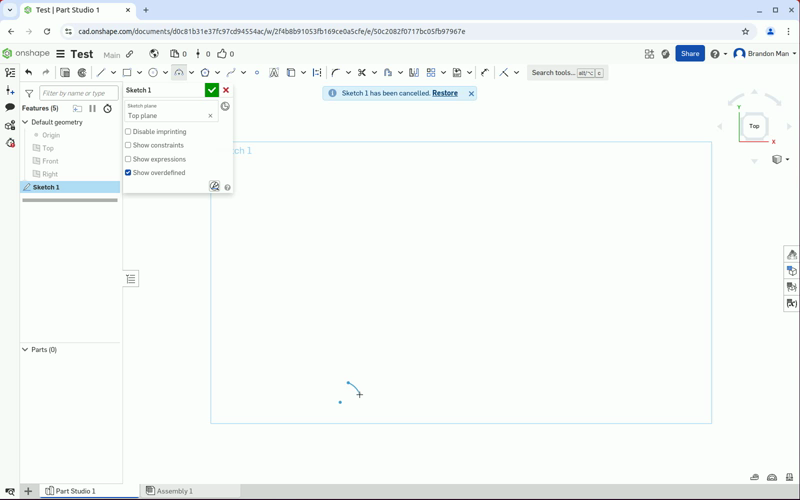
mouse_move(351, 390)
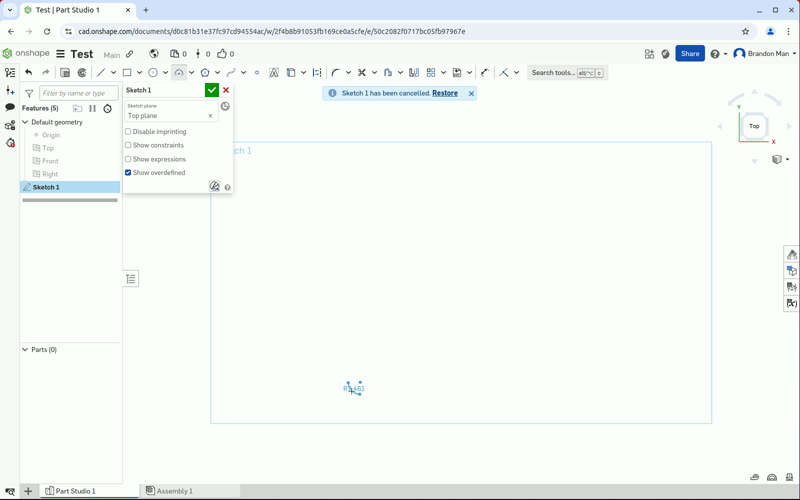
click(351, 390)
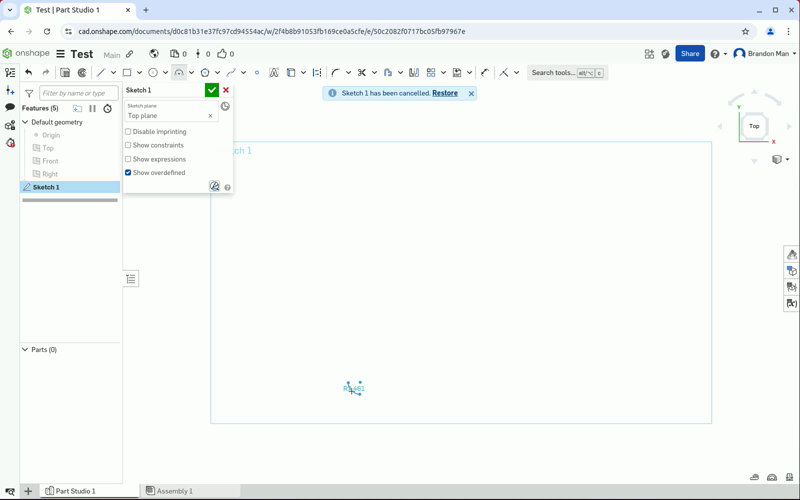
key_up(shift)
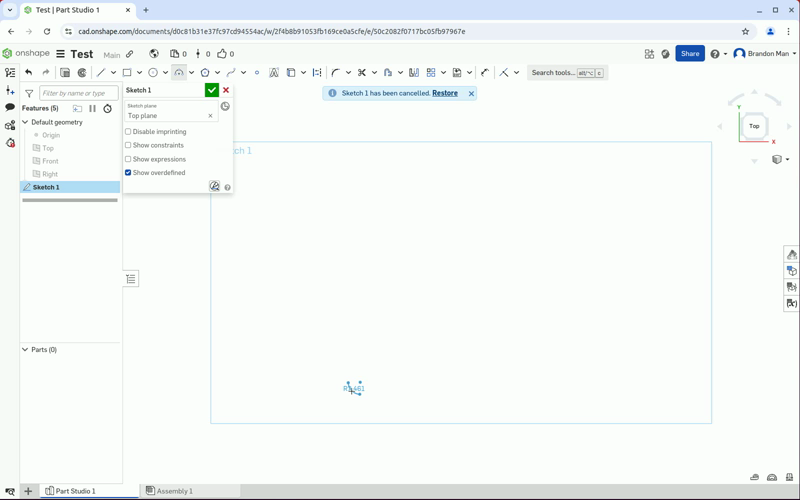
key(esc)
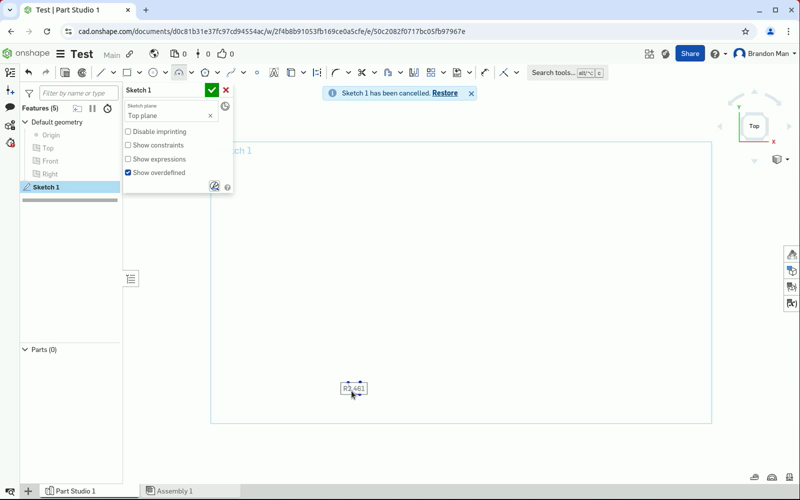
key(l)
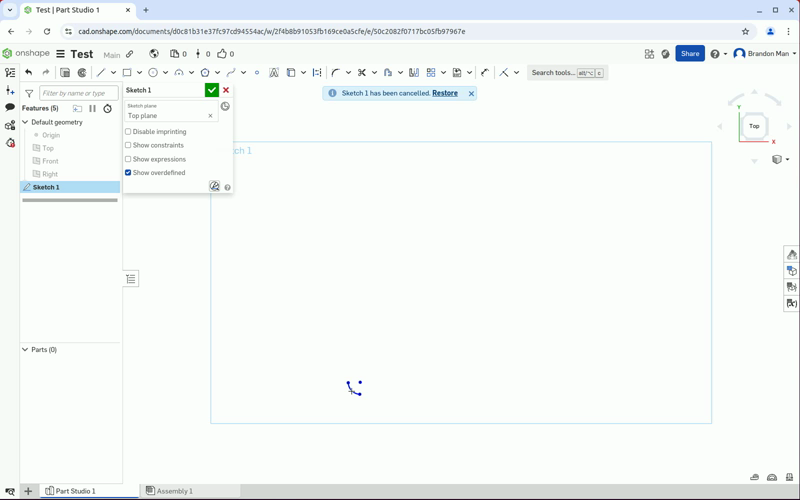
mouse_move(359, 394)
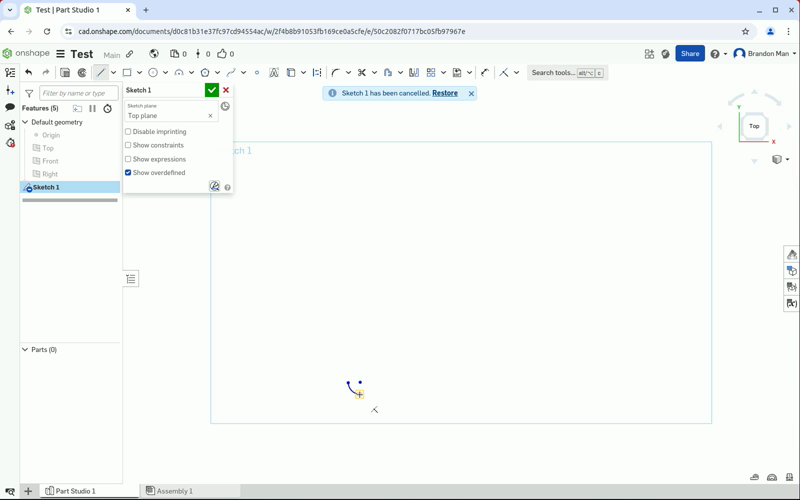
click(359, 394)
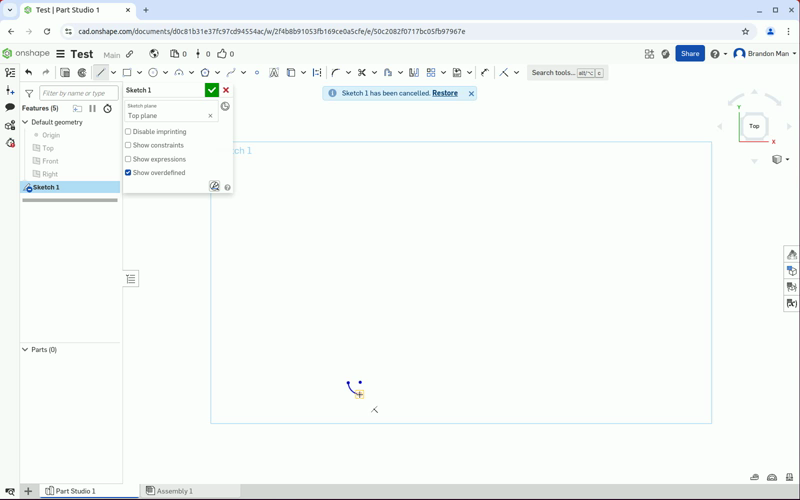
key_down(shift)
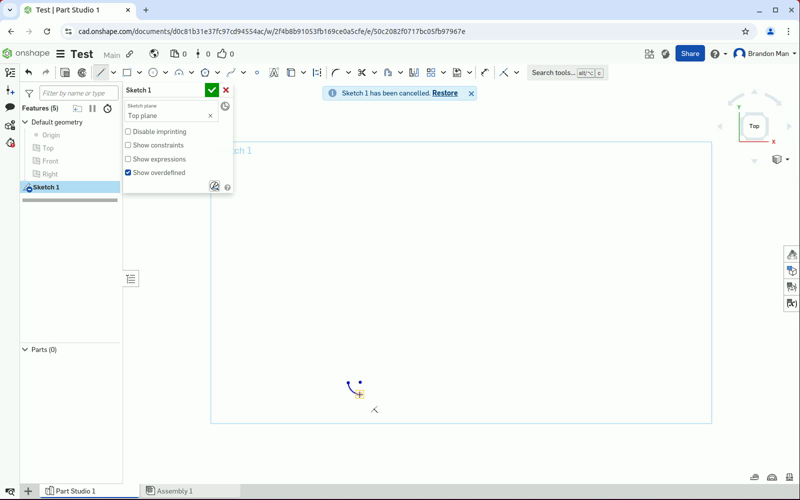
mouse_move(560, 394)
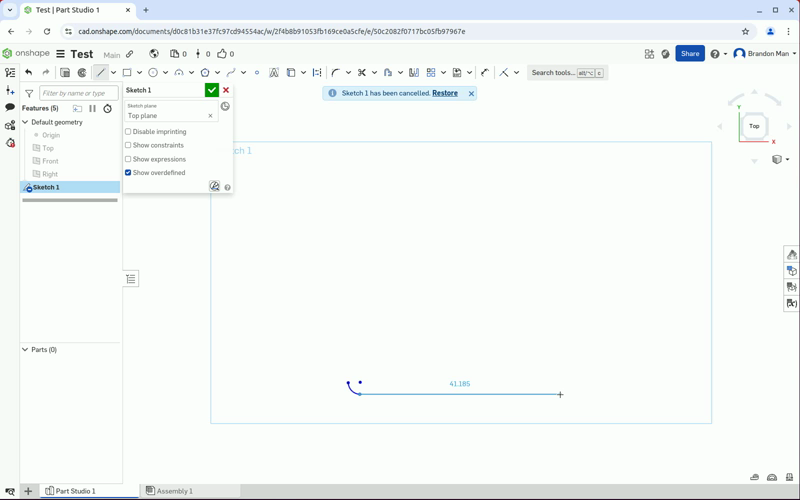
click(560, 394)
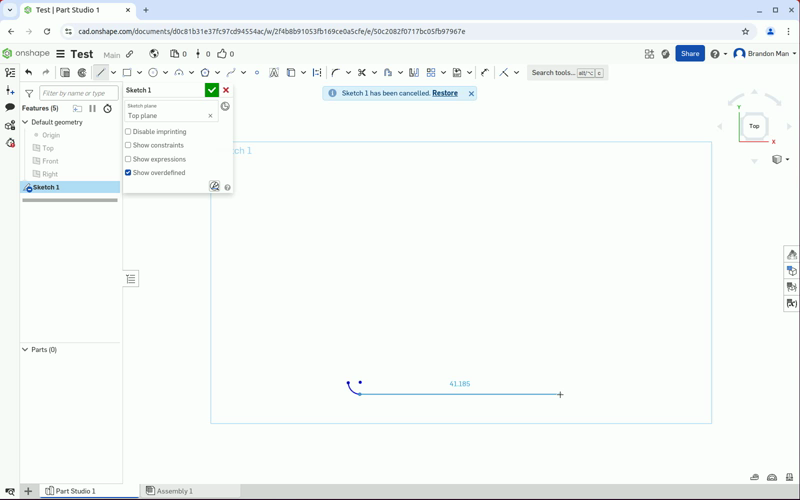
key_up(shift)
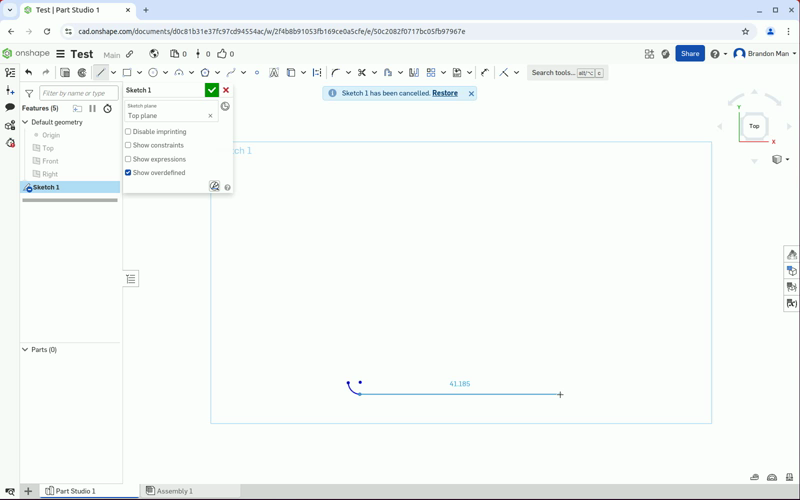
key(esc)
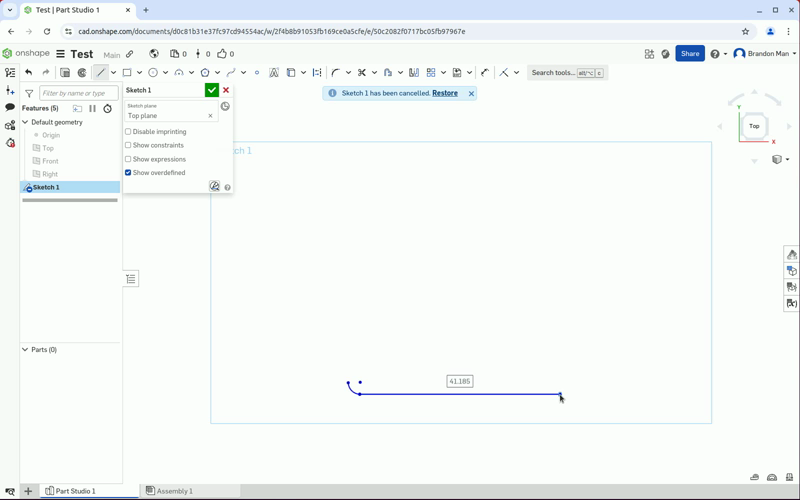
key(a)
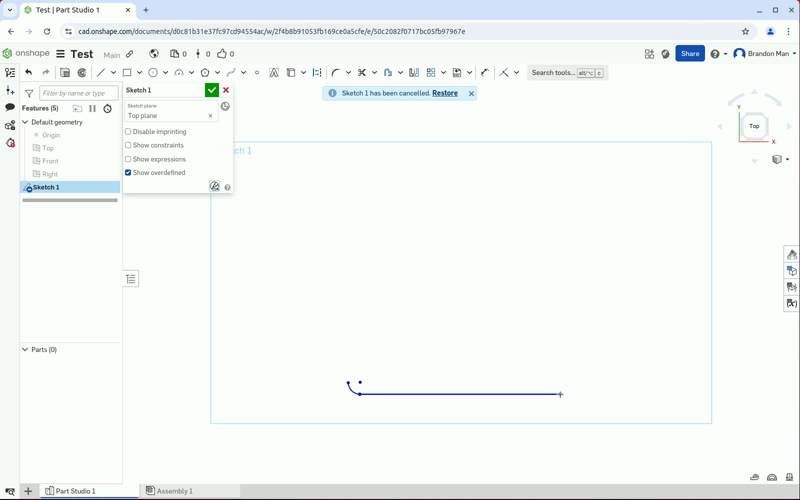
mouse_move(560, 394)
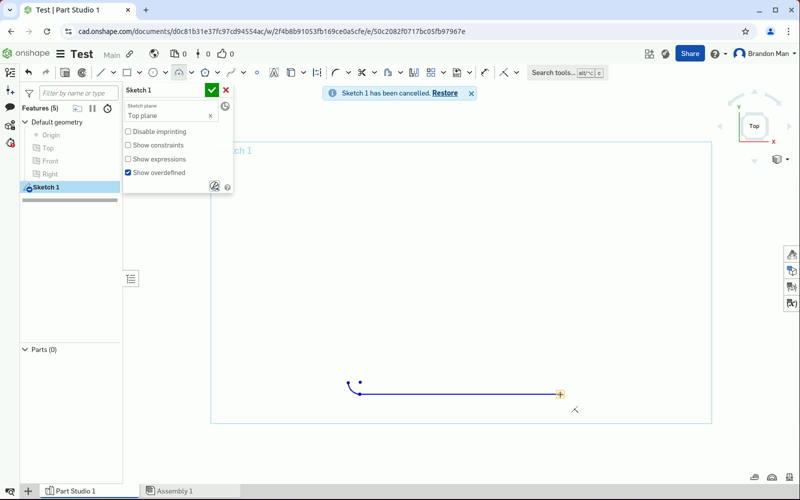
click(560, 394)
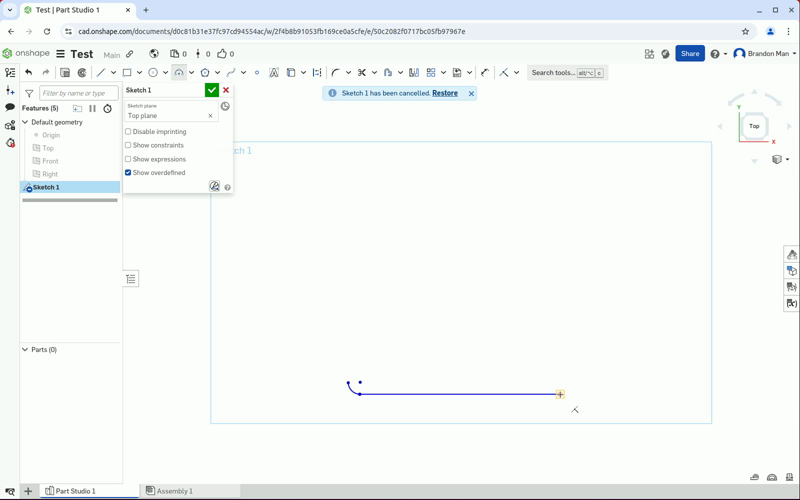
key_down(shift)
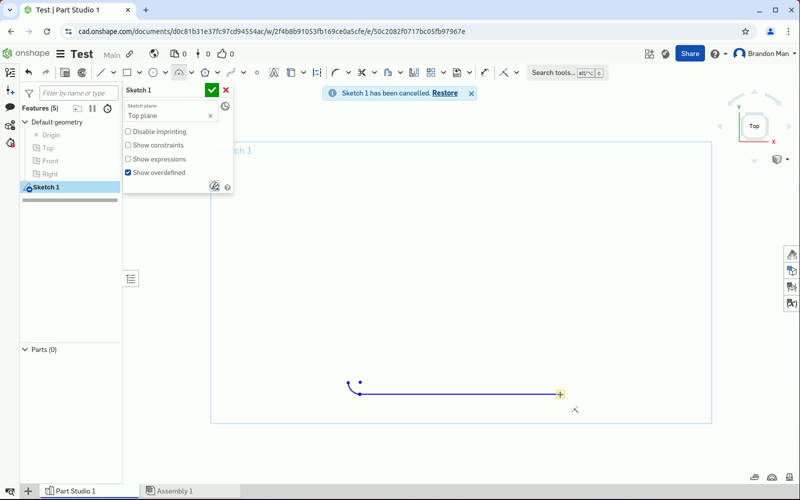
mouse_move(572, 382)
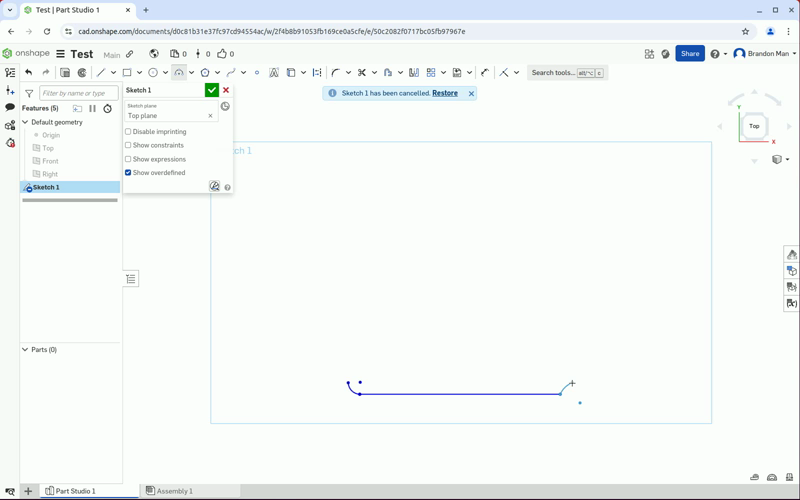
click(572, 382)
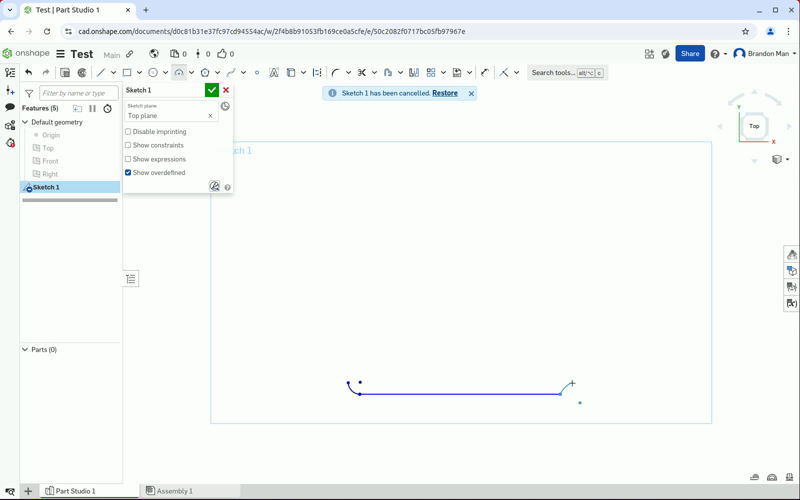
mouse_move(568, 390)
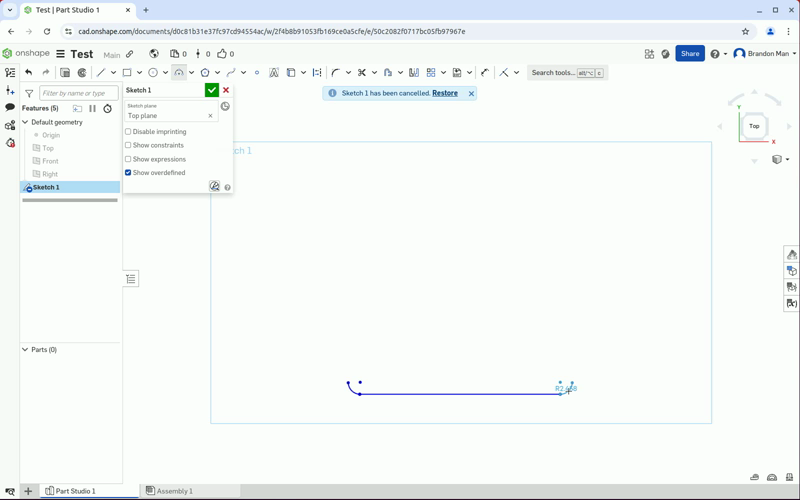
click(568, 390)
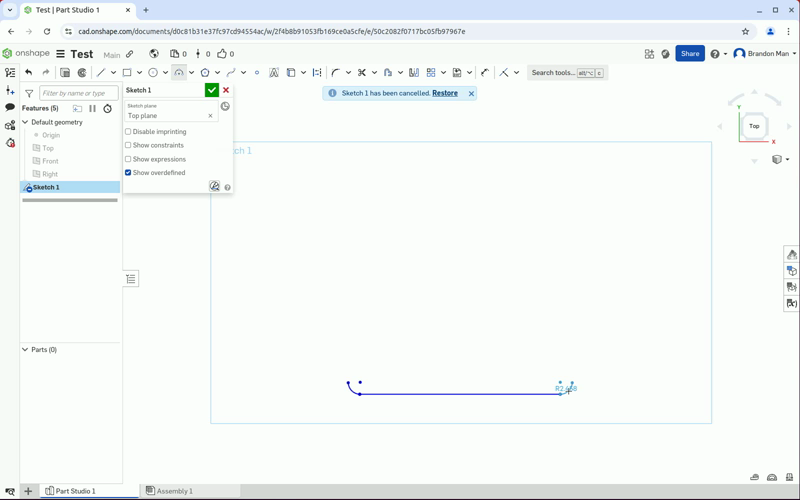
key_up(shift)
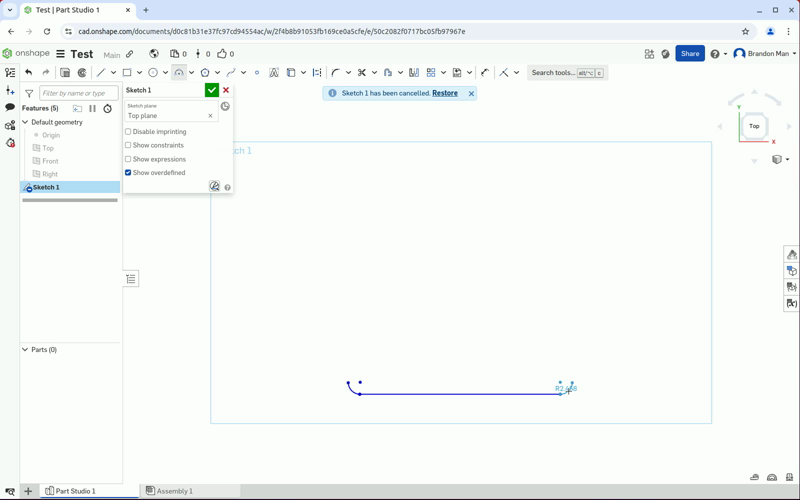
key(esc)
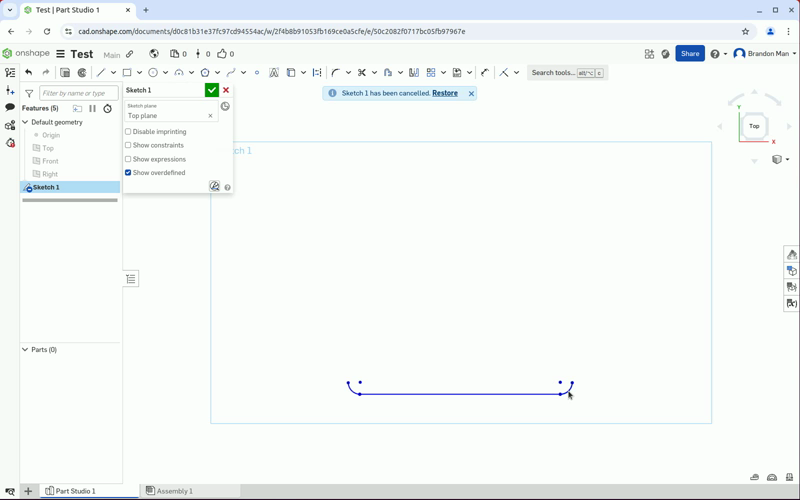
key(l)
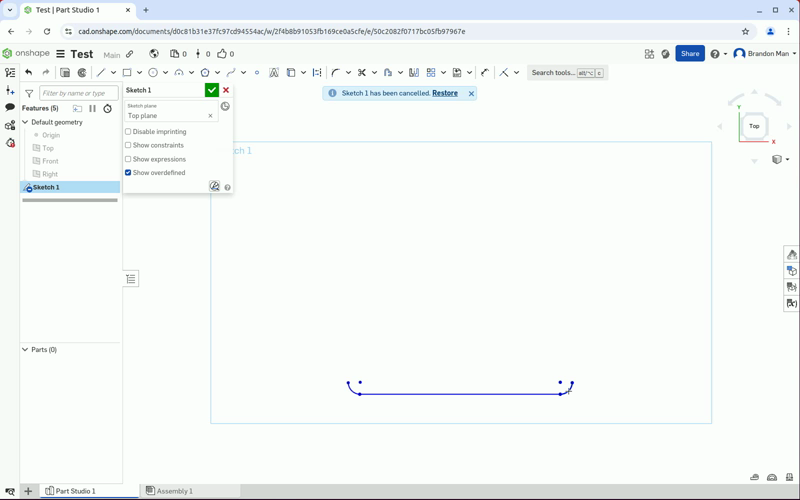
mouse_move(572, 382)
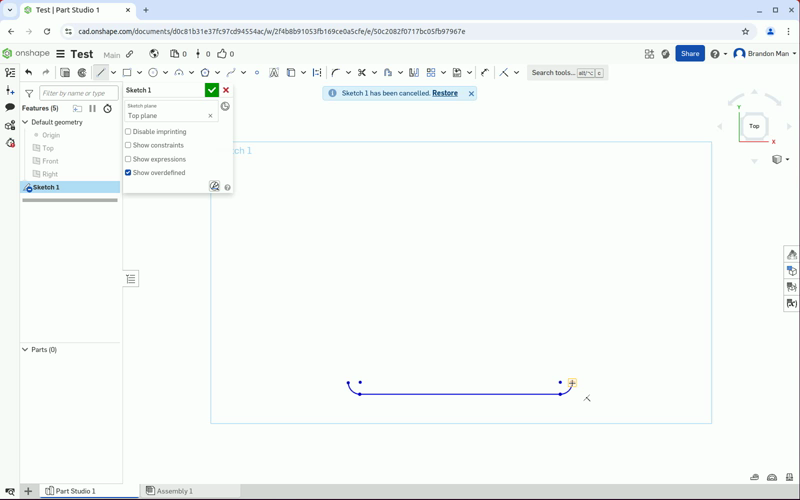
click(572, 382)
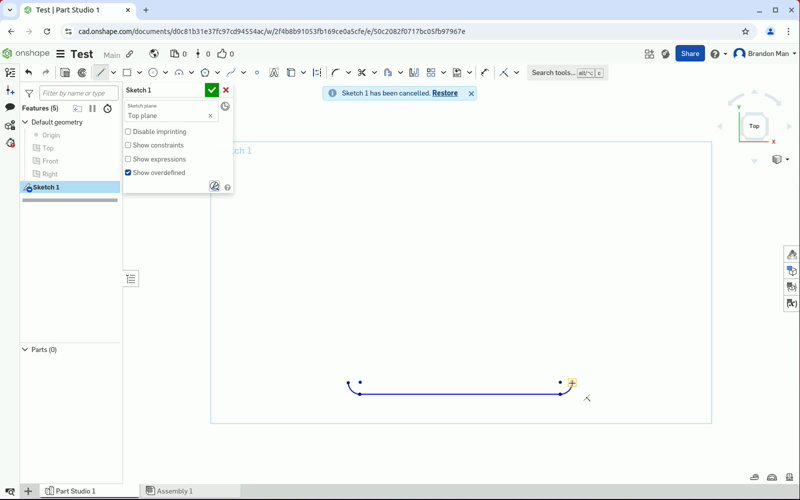
key_down(shift)
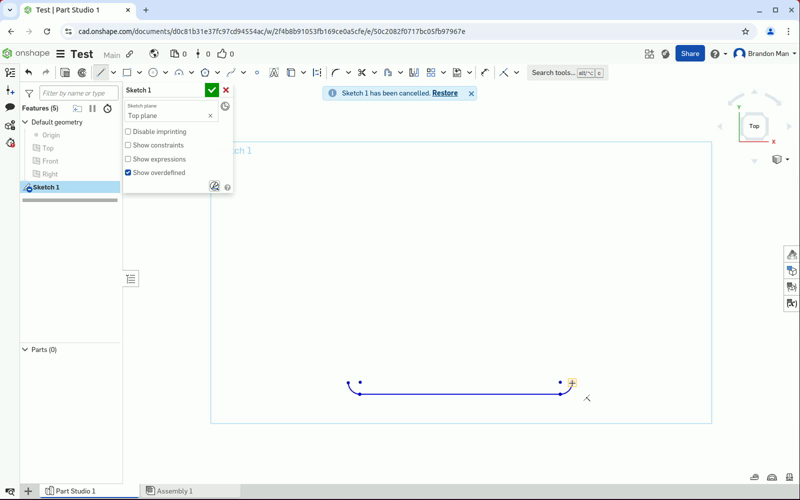
mouse_move(572, 184)
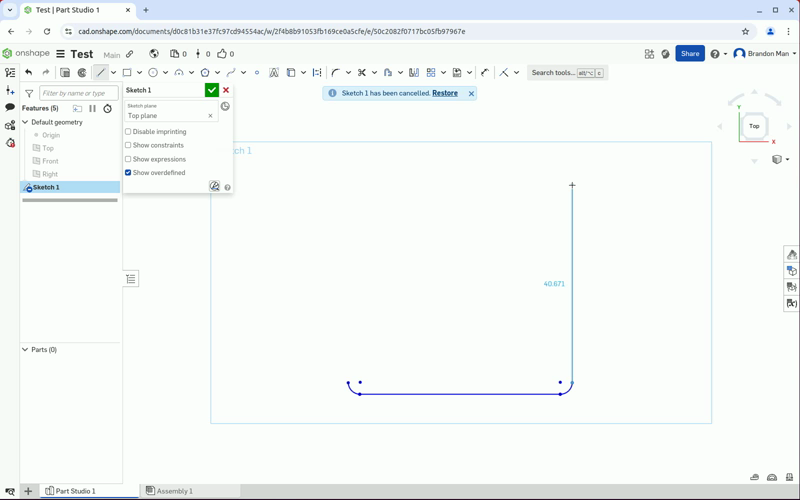
click(572, 184)
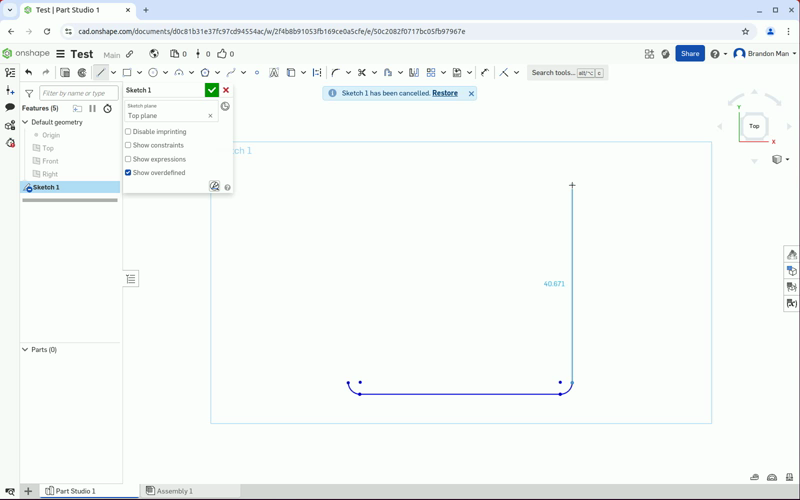
key_up(shift)
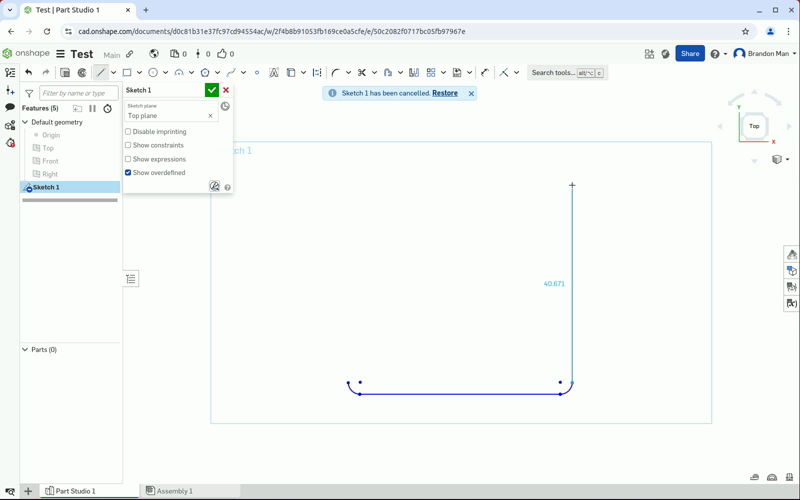
key(esc)
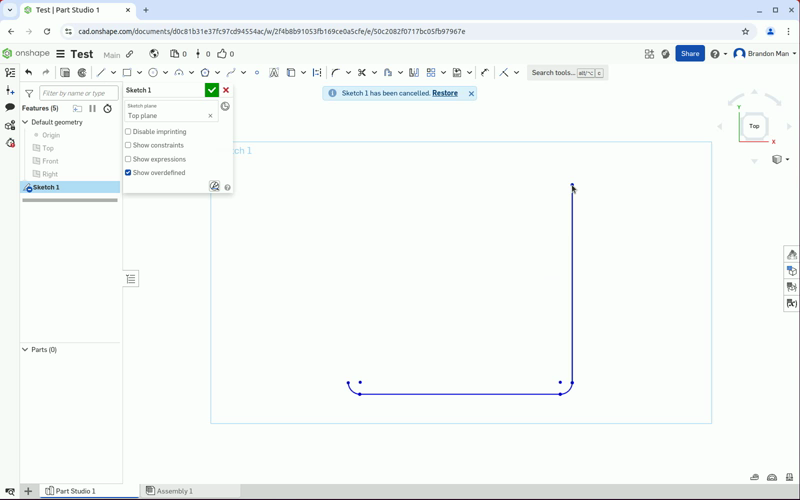
key(a)
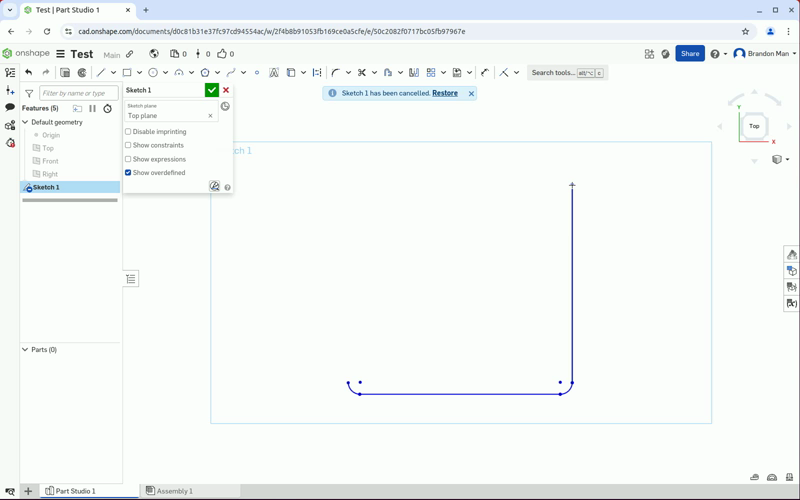
mouse_move(572, 184)
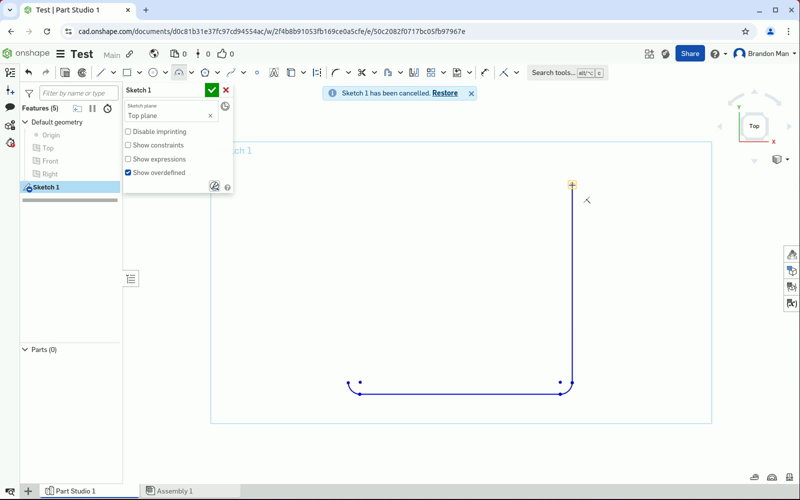
click(572, 184)
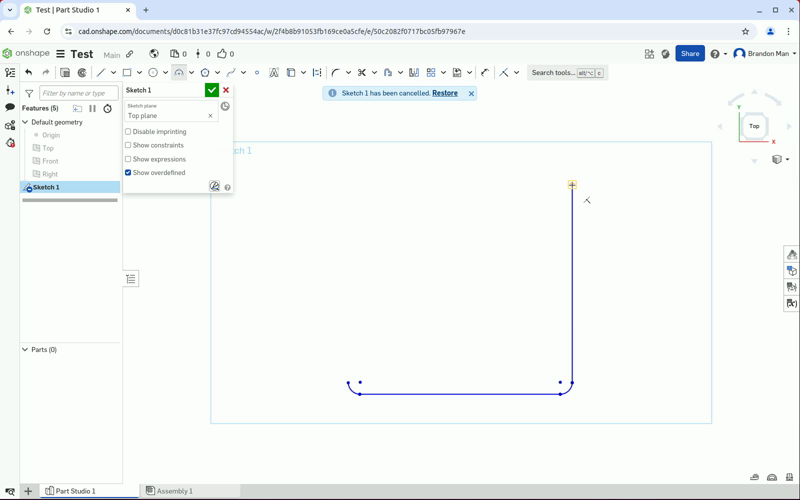
key_down(shift)
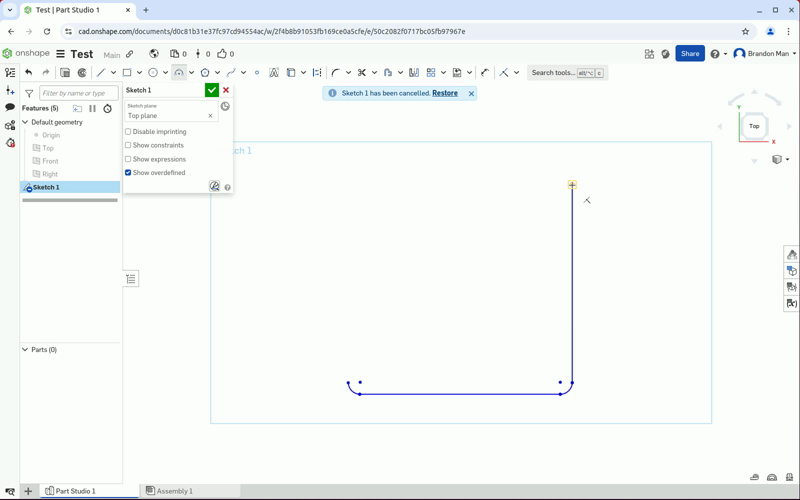
mouse_move(560, 170)
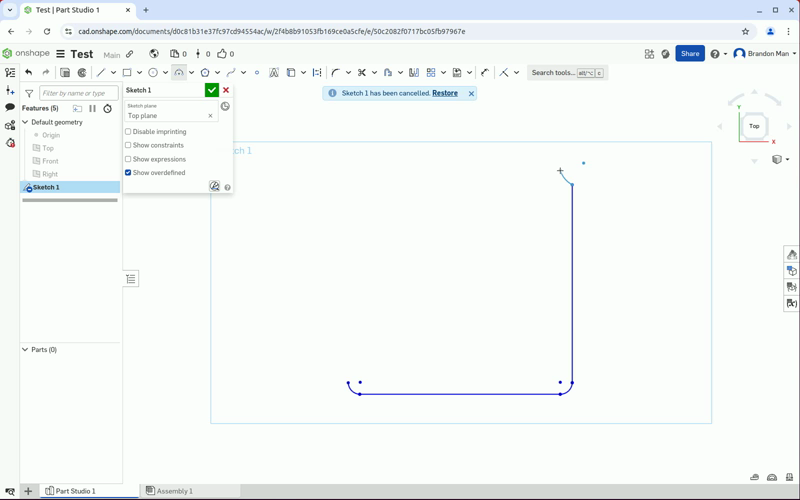
click(560, 170)
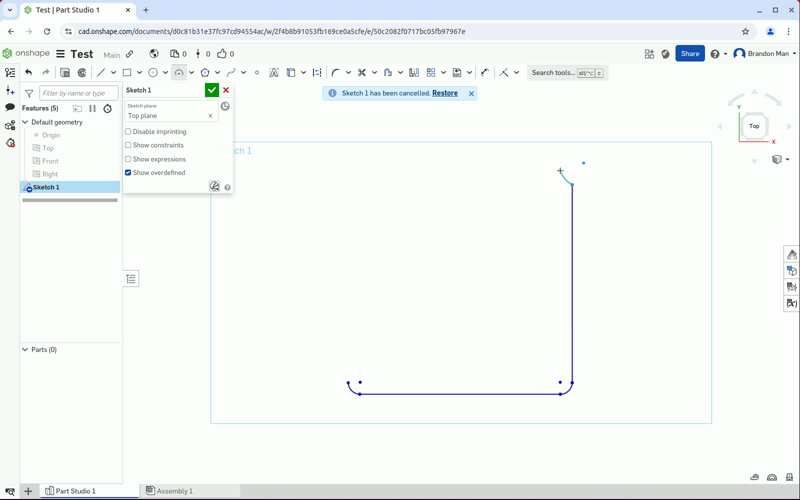
mouse_move(569, 175)
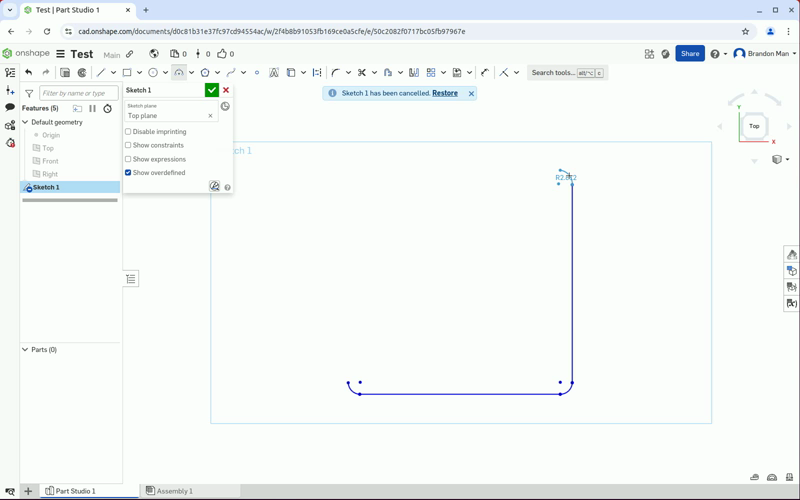
click(569, 175)
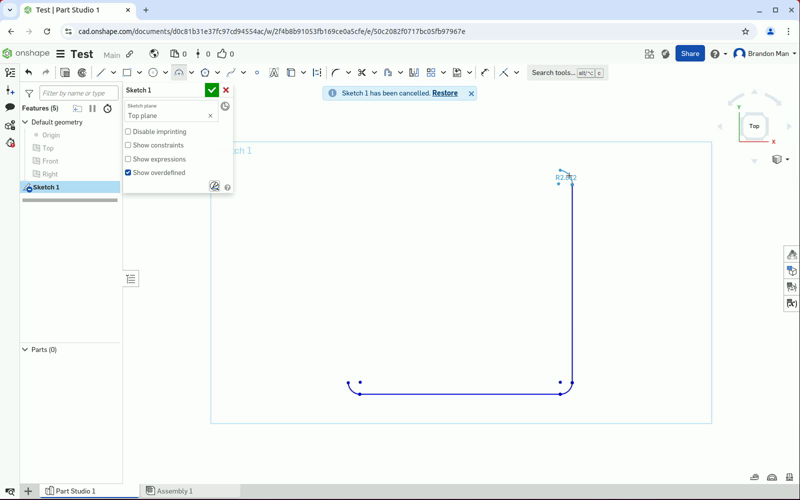
key_up(shift)
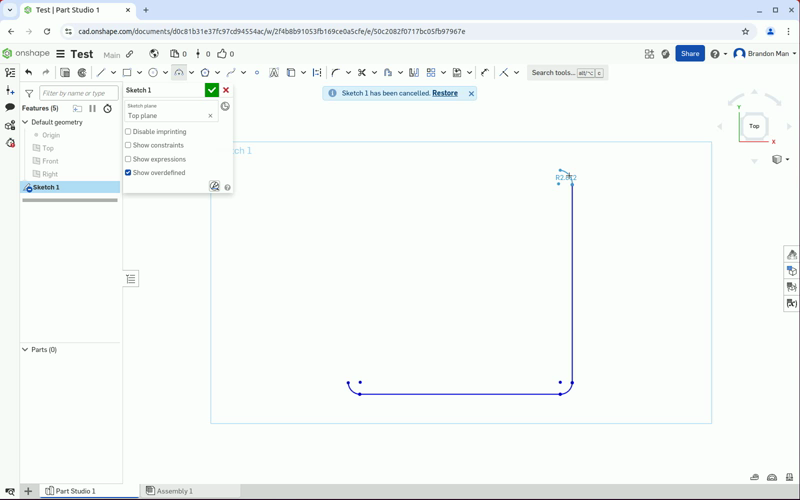
key(esc)
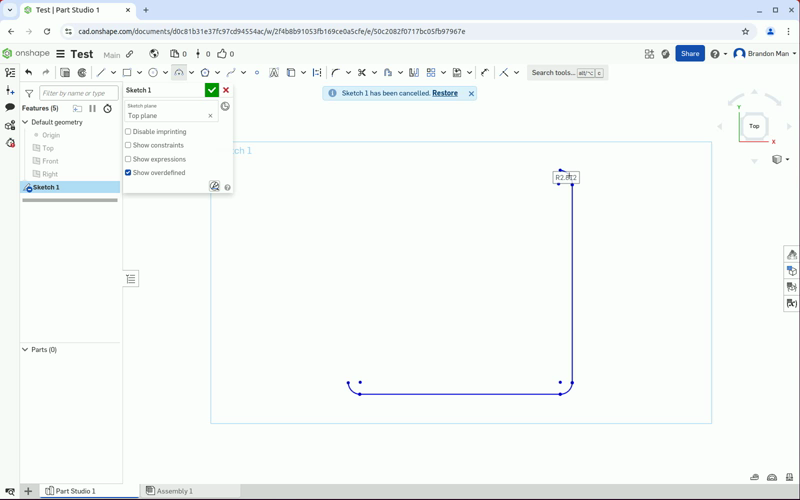
key(l)
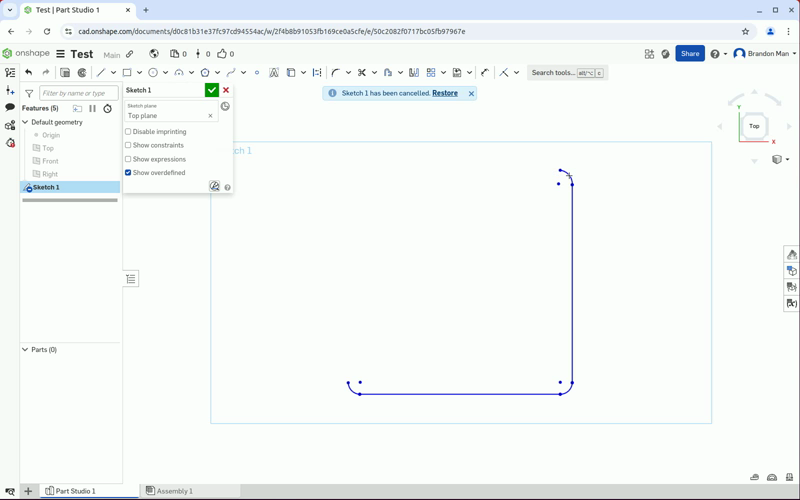
mouse_move(560, 170)
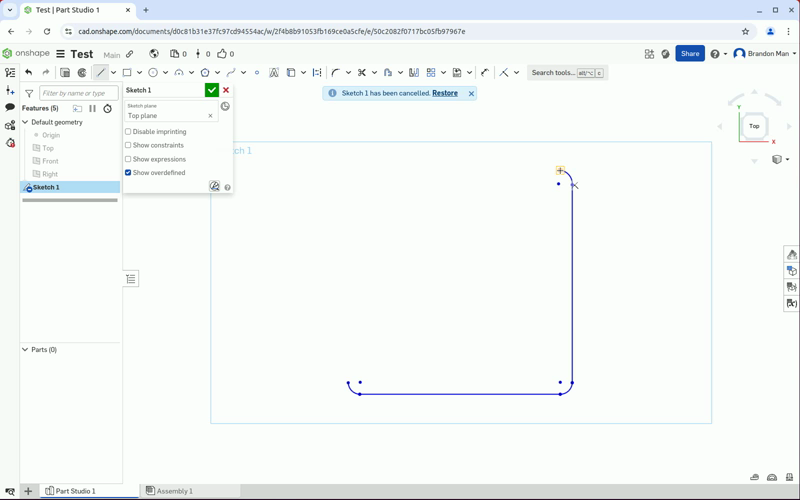
click(560, 170)
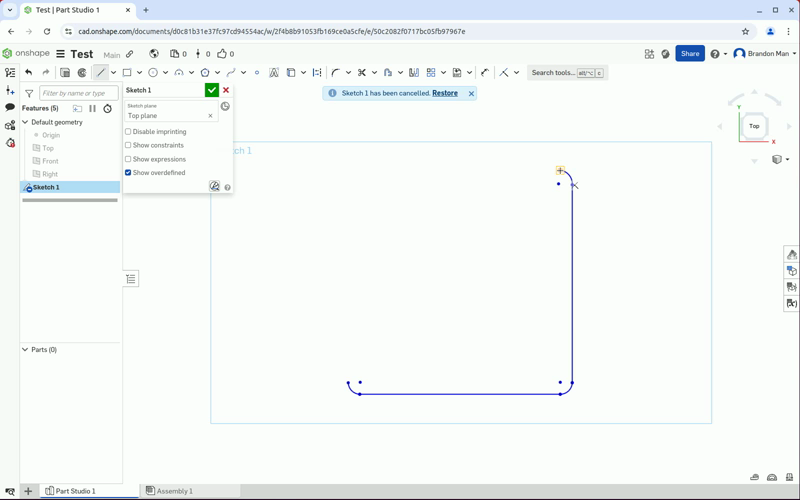
key_down(shift)
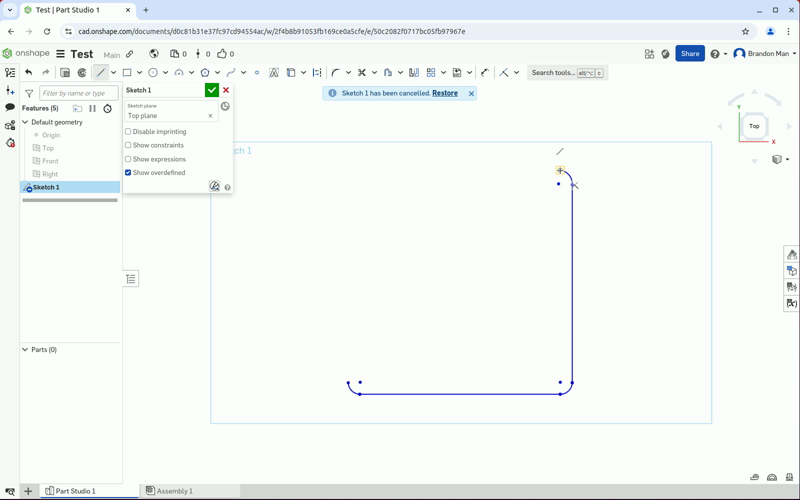
mouse_move(359, 170)
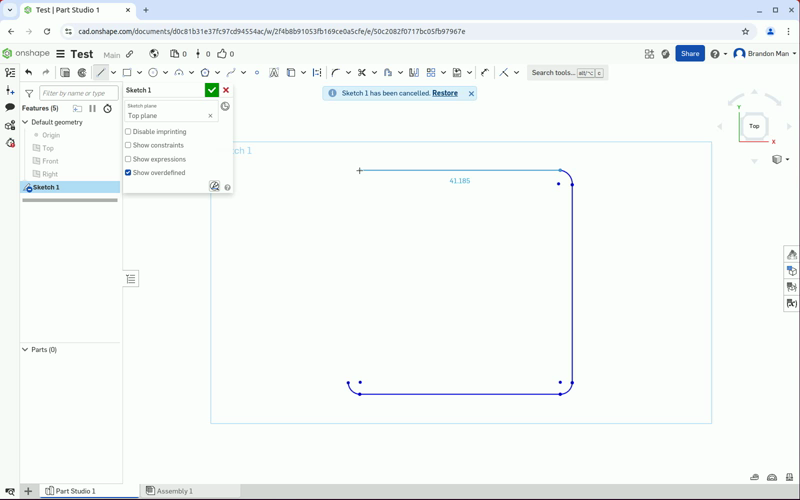
click(359, 170)
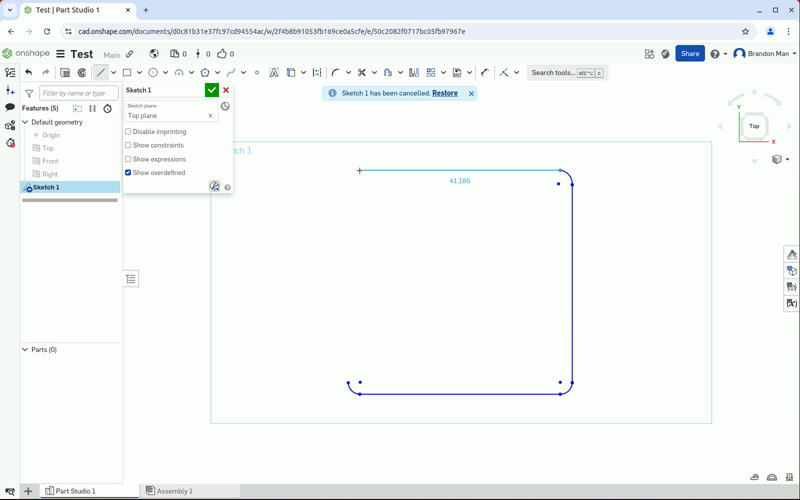
key_up(shift)
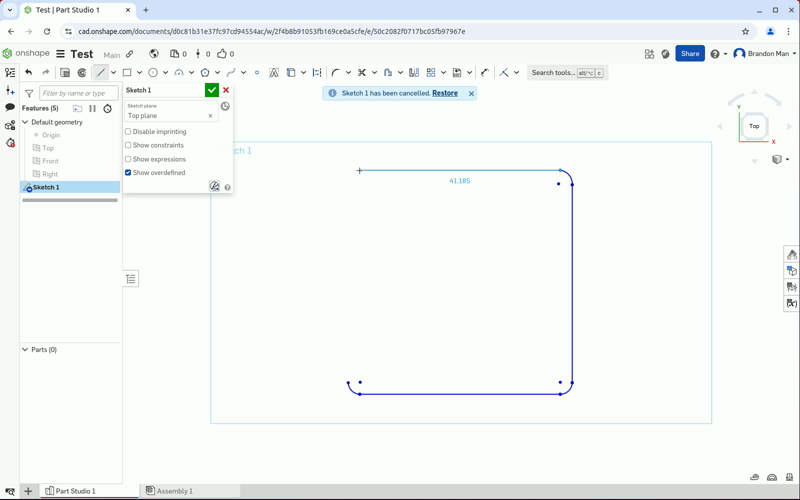
key(esc)
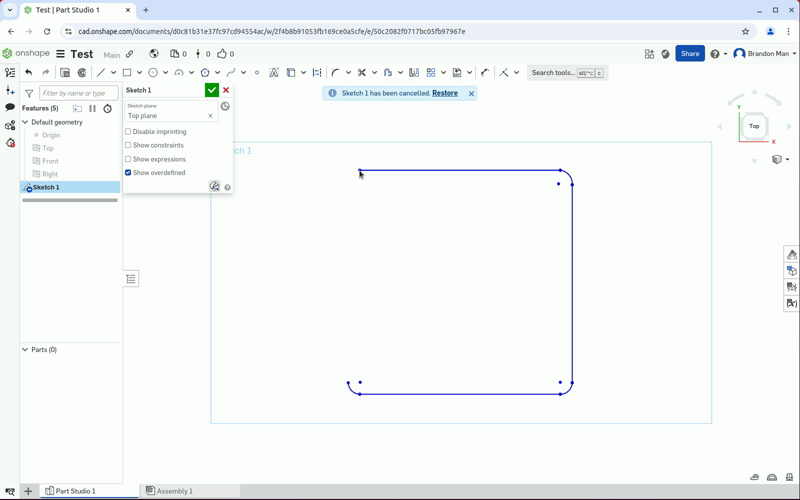
key(a)
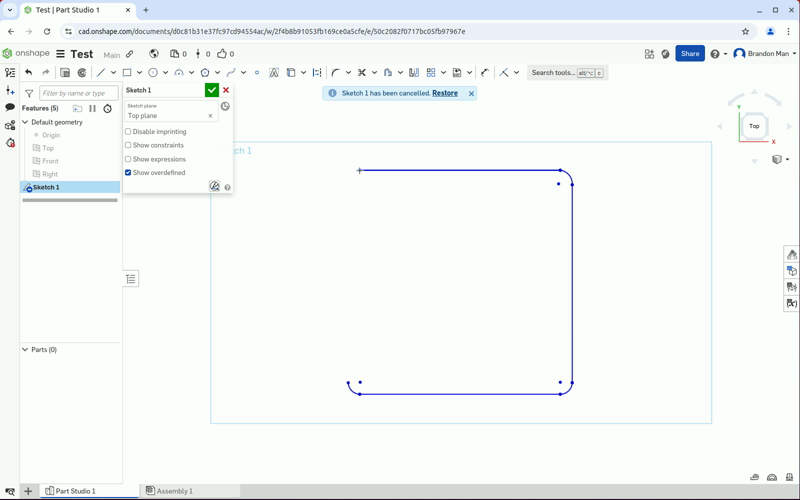
mouse_move(359, 170)
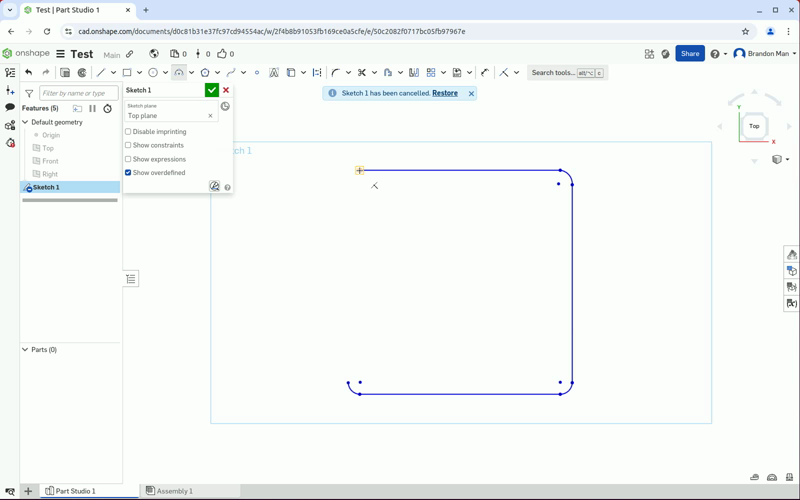
click(359, 170)
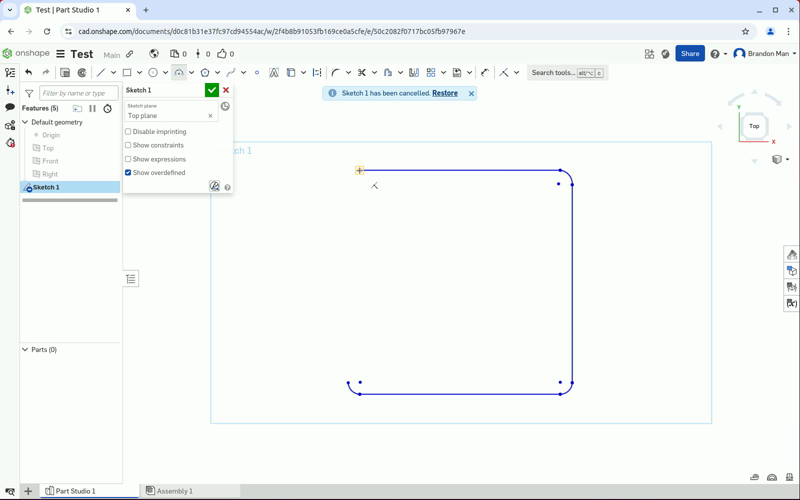
key_down(shift)
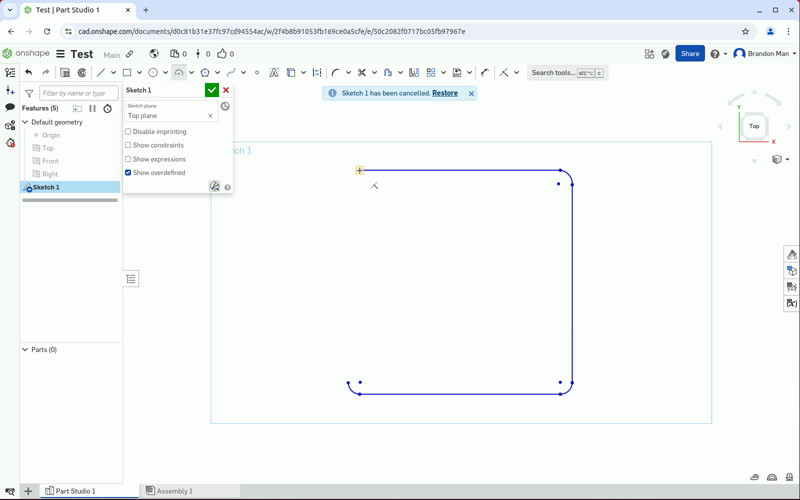
mouse_move(348, 184)
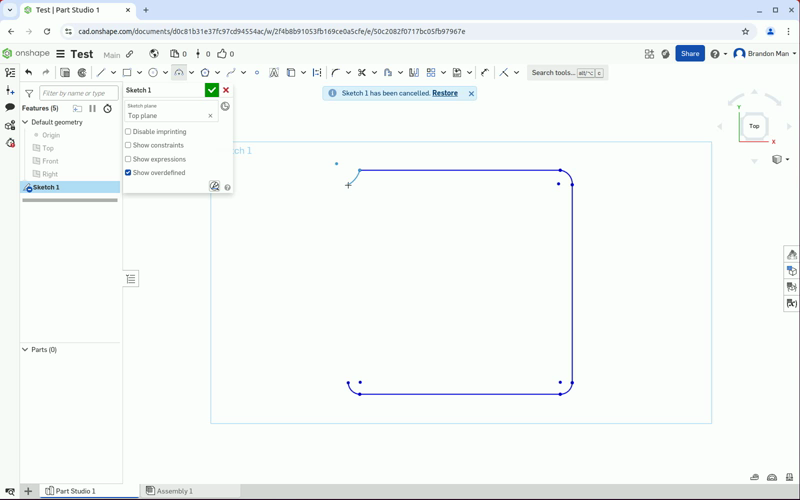
click(348, 184)
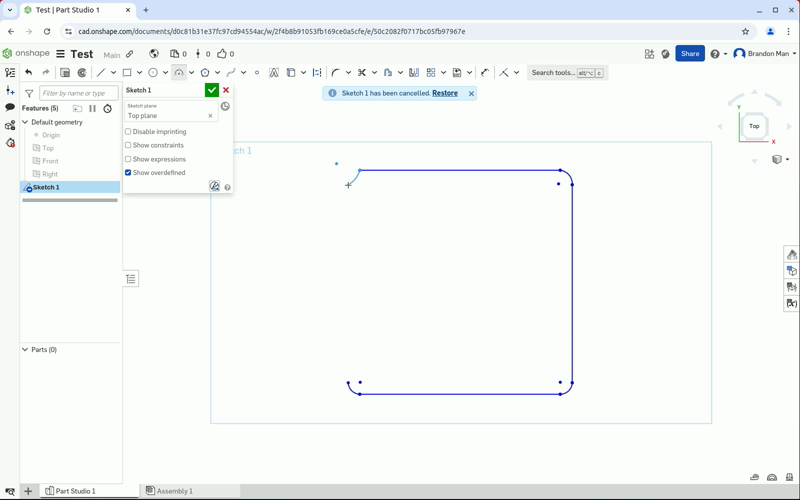
mouse_move(351, 175)
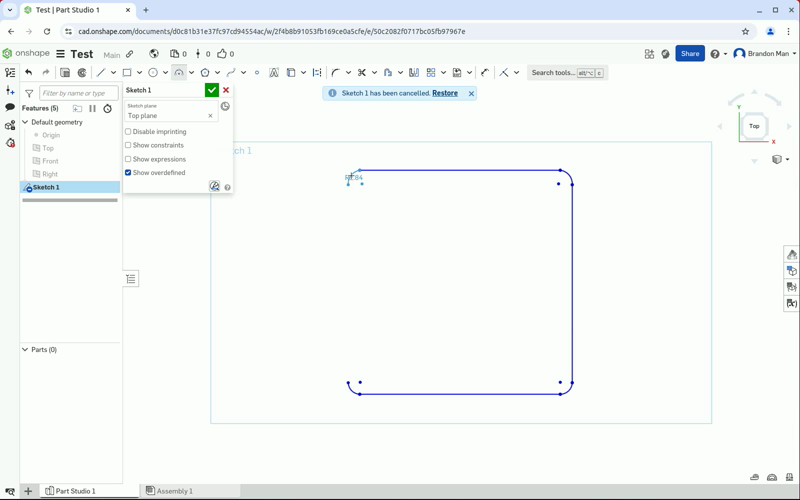
click(351, 175)
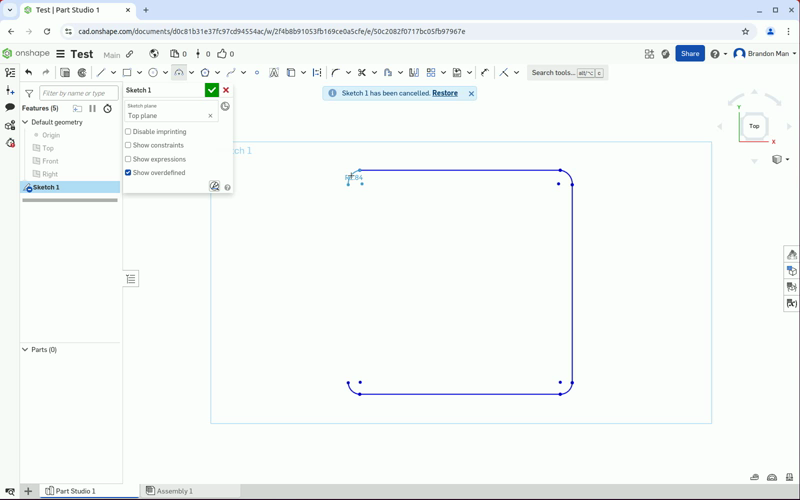
key_up(shift)
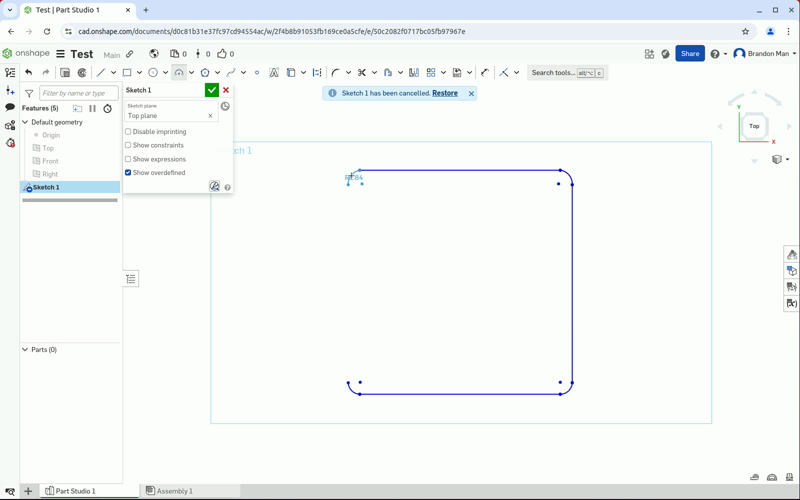
key(esc)
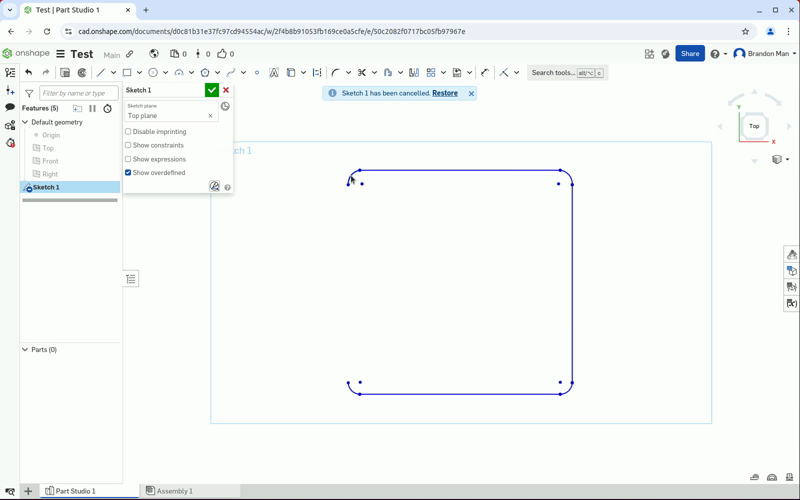
key(l)
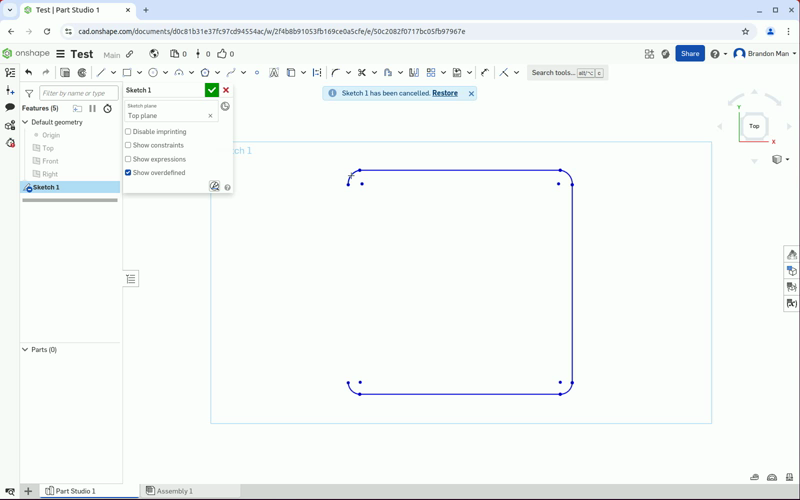
mouse_move(348, 184)
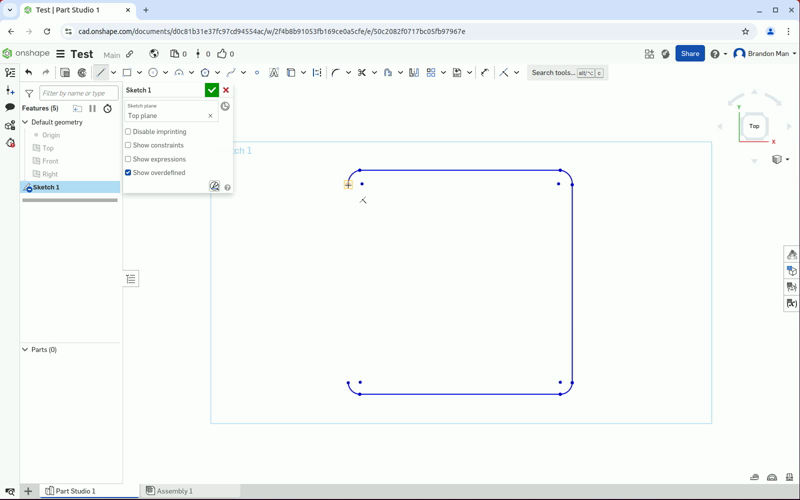
click(348, 184)
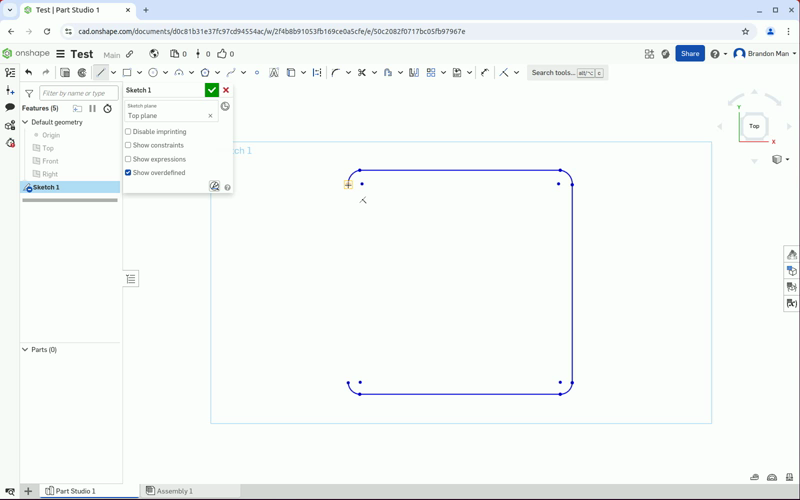
key_down(shift)
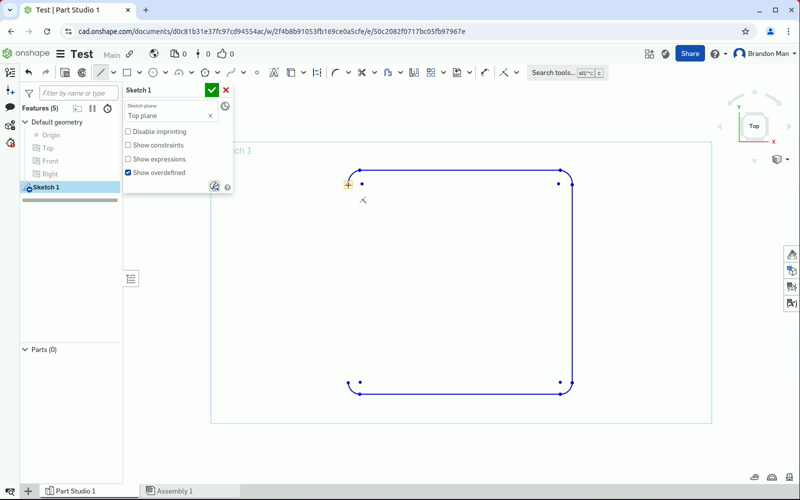
mouse_move(348, 382)
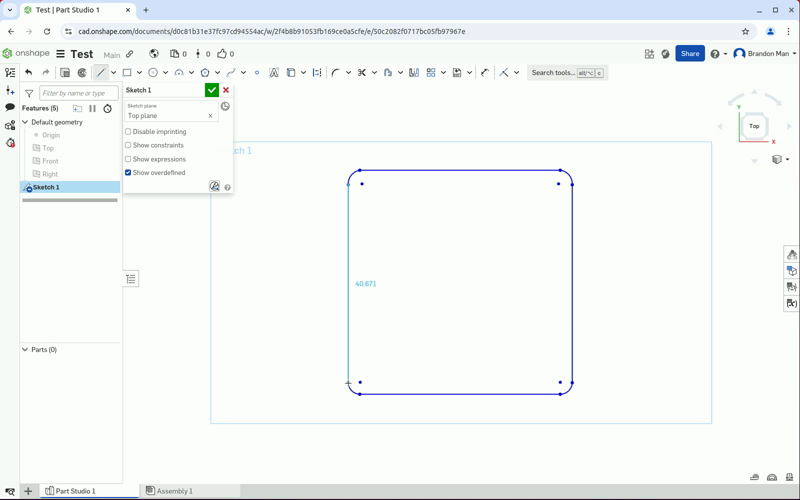
key_up(shift)
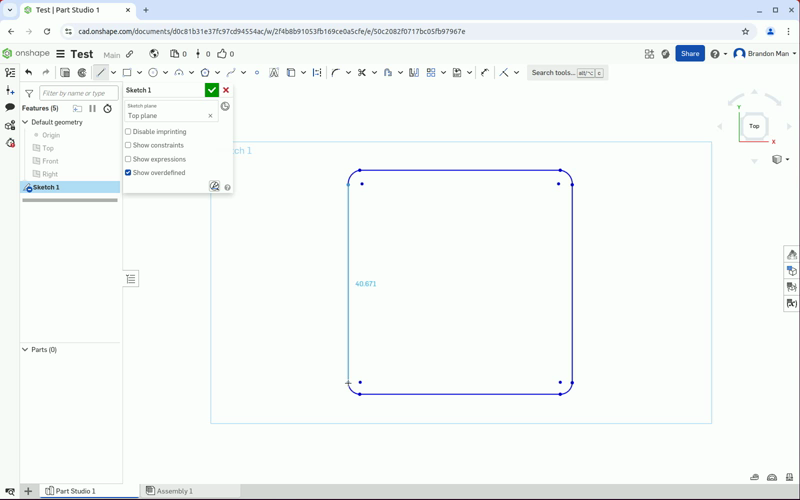
click(348, 382)
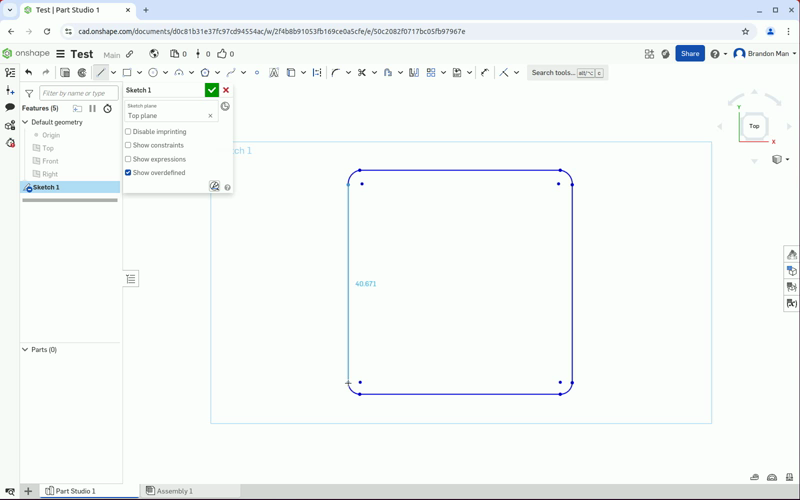
key(esc)
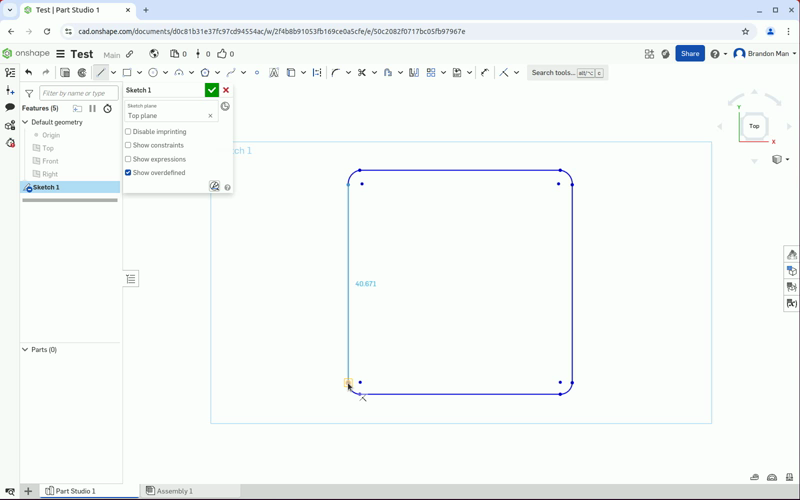
key(c)
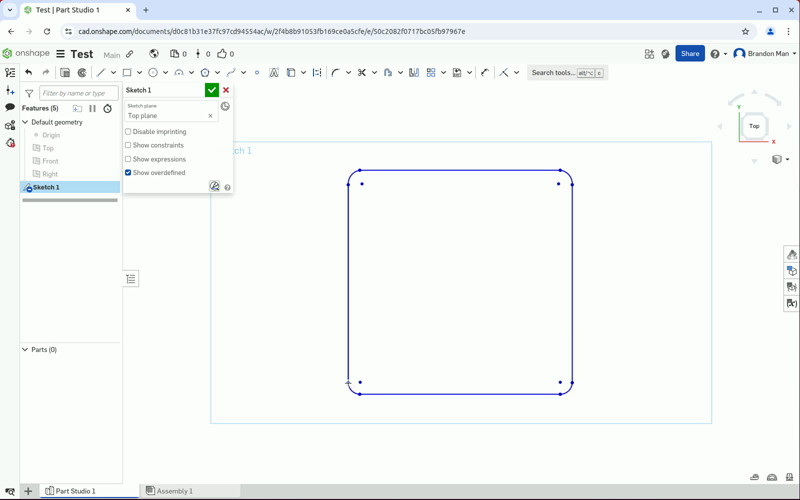
key_down(shift)
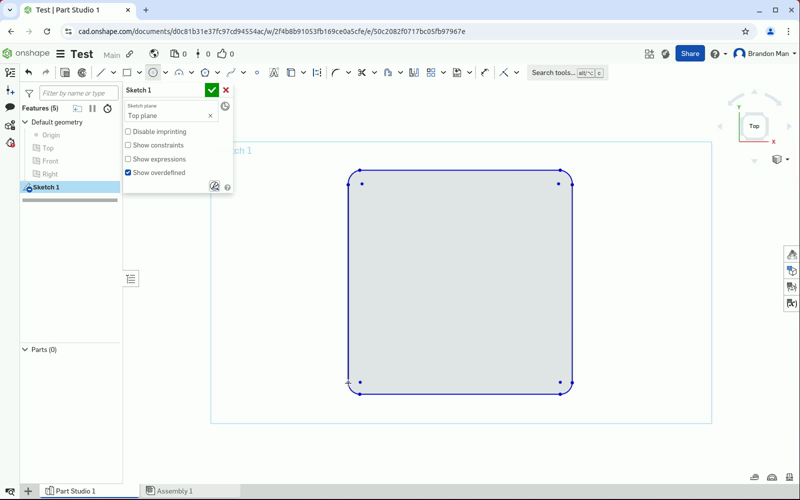
mouse_move(364, 380)
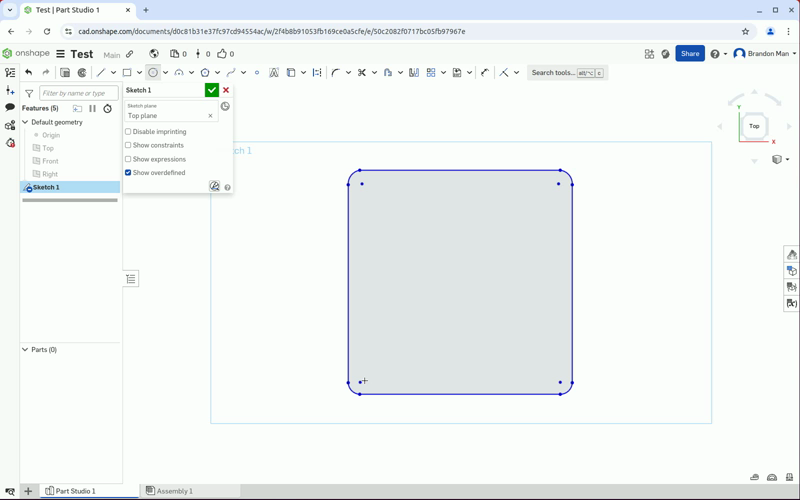
click(364, 380)
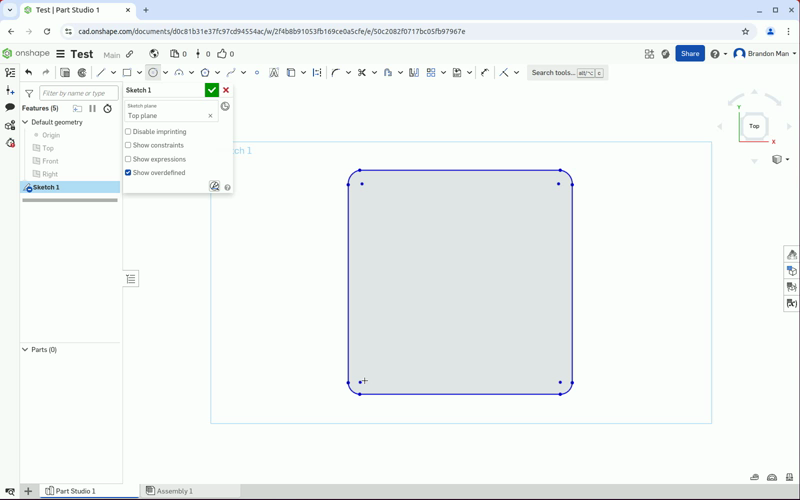
key_up(shift)
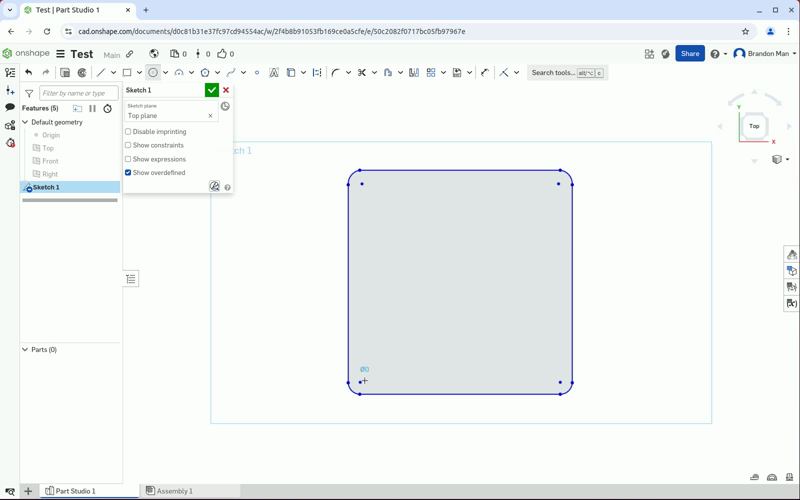
mouse_move(374, 380)
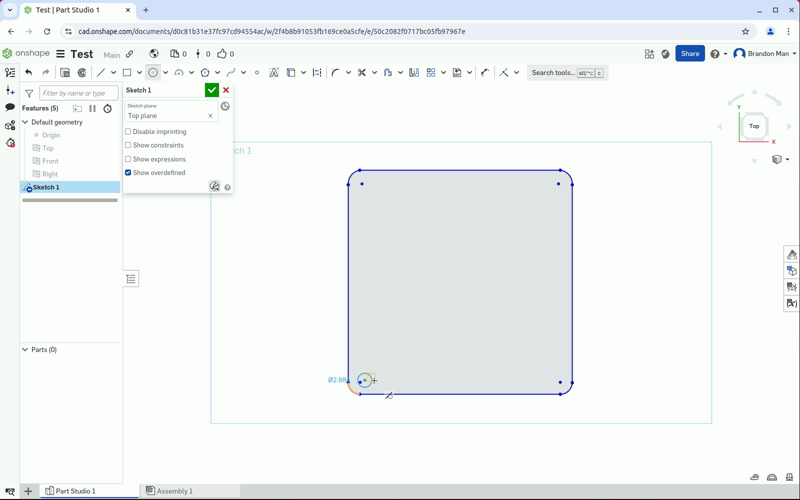
click(374, 380)
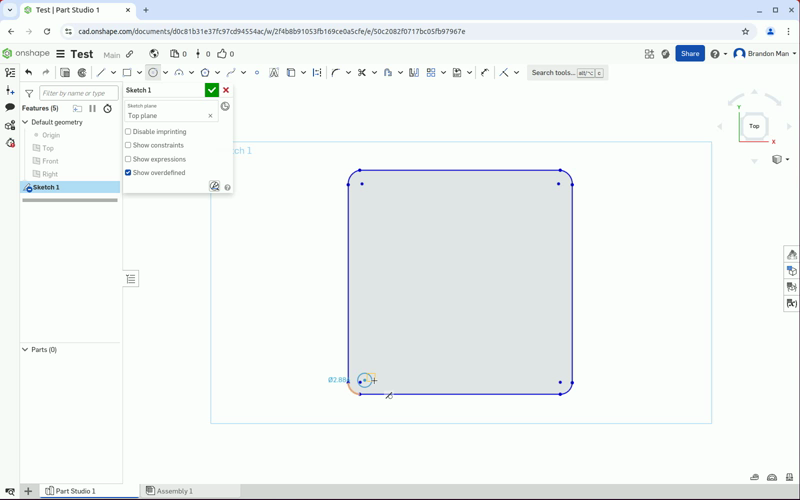
key(esc)
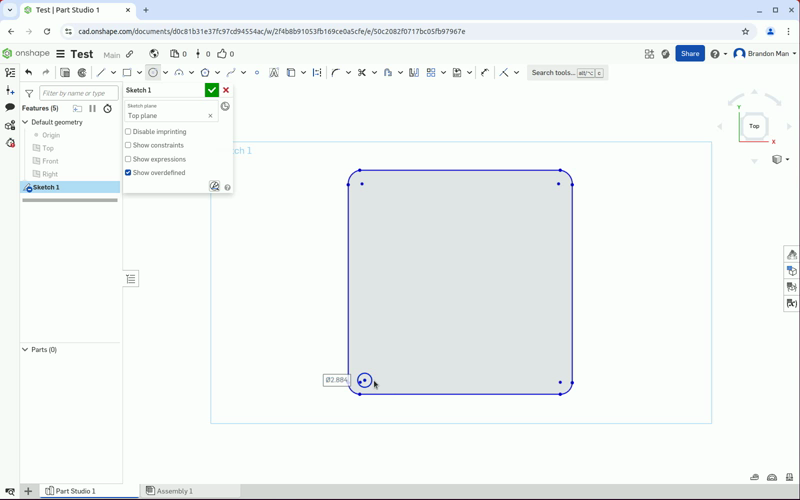
key(c)
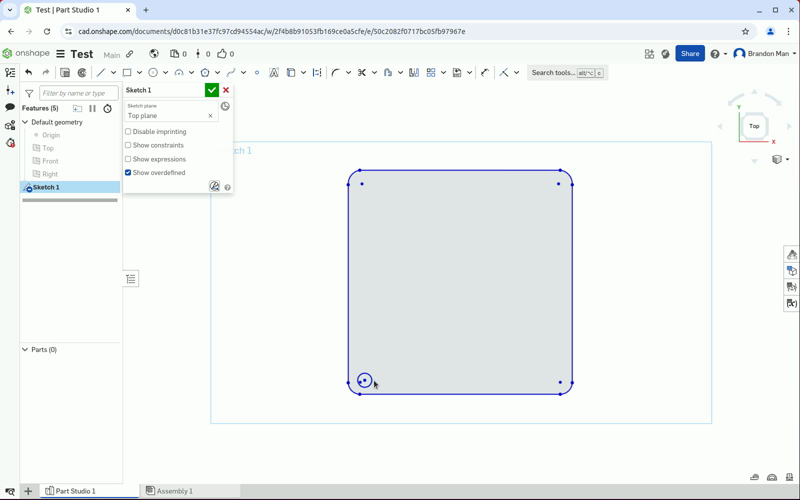
key_down(shift)
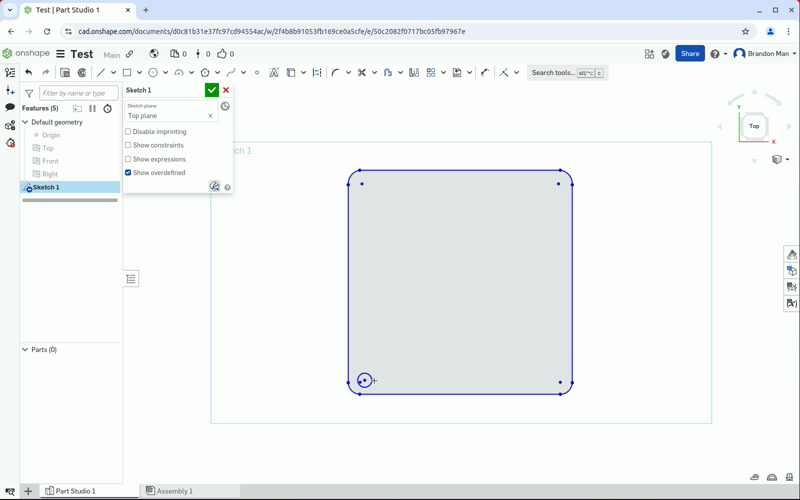
mouse_move(364, 186)
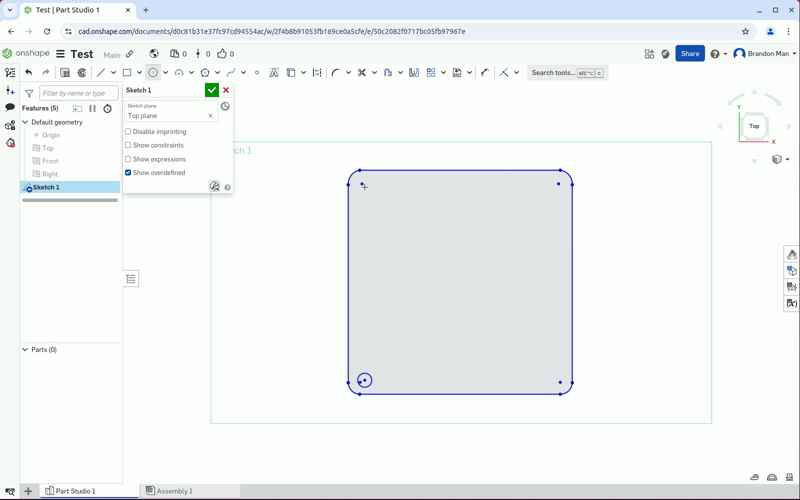
click(364, 186)
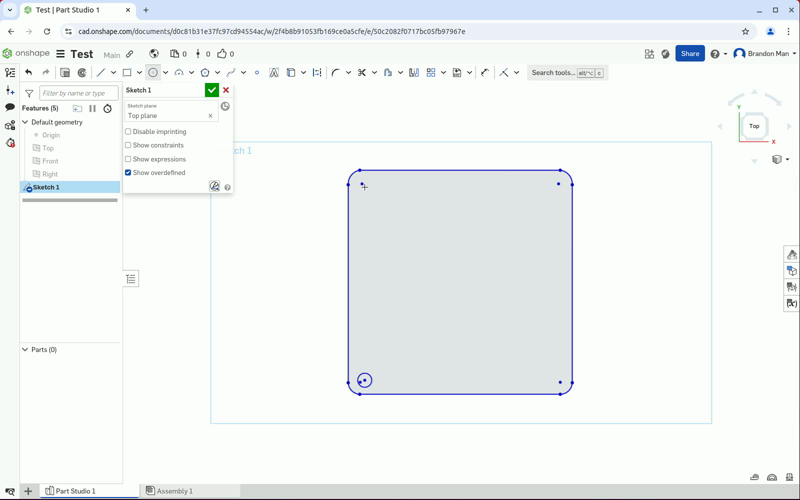
key_up(shift)
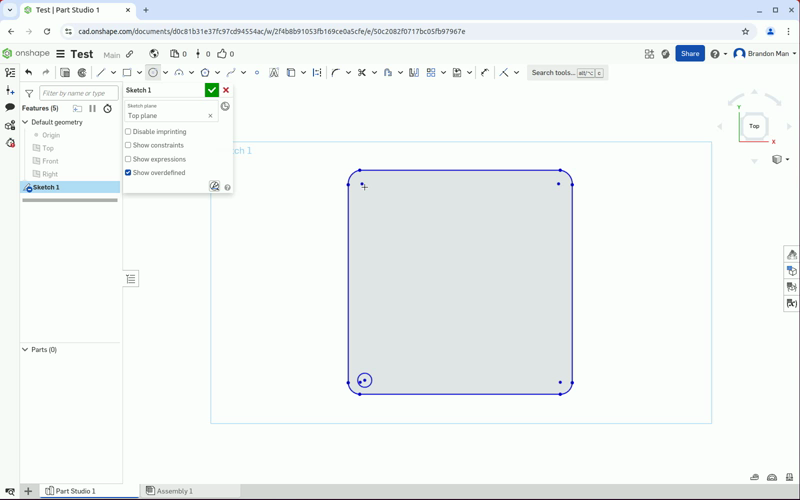
mouse_move(374, 186)
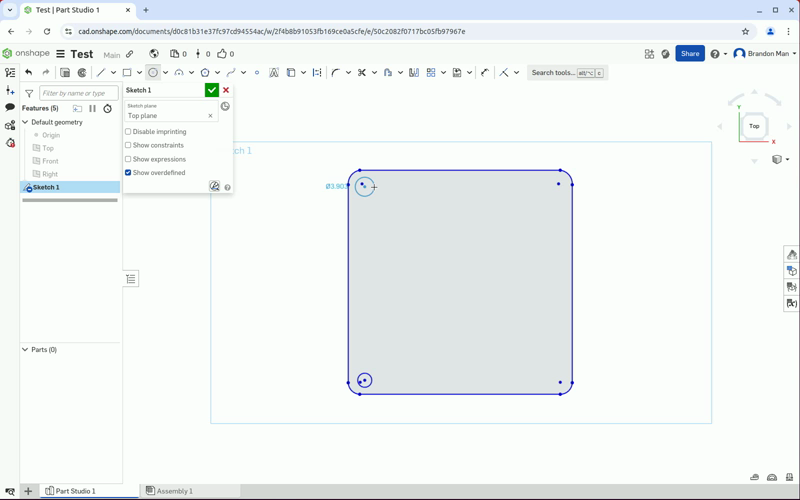
click(374, 186)
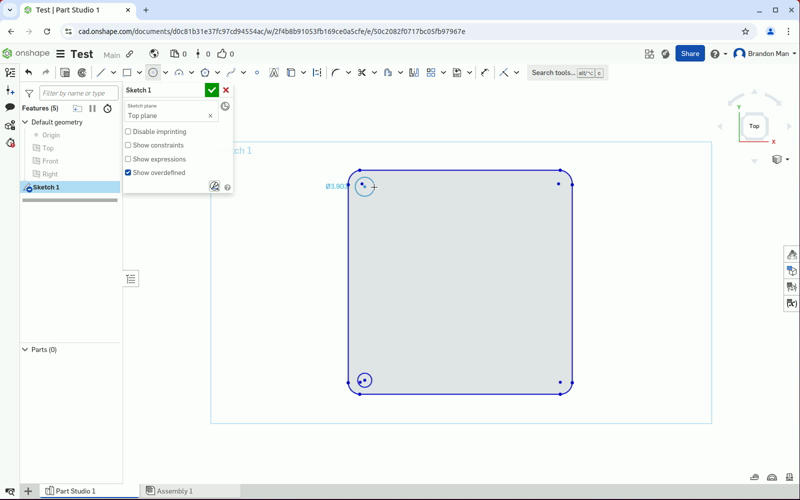
key(esc)
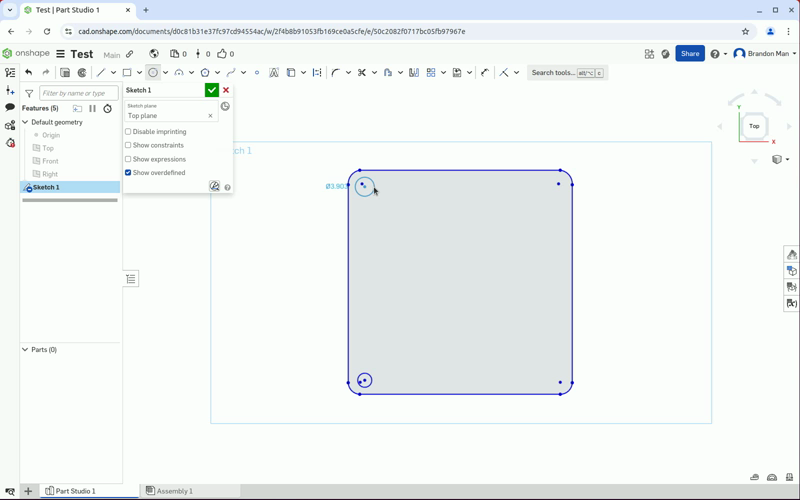
key(c)
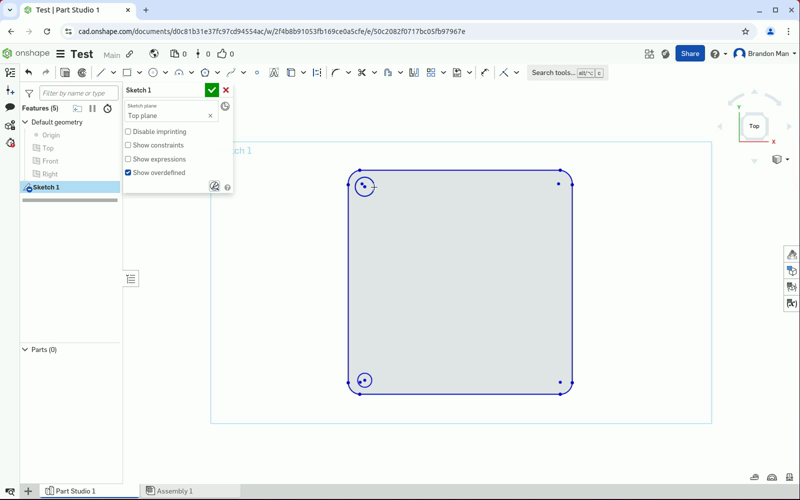
key_down(shift)
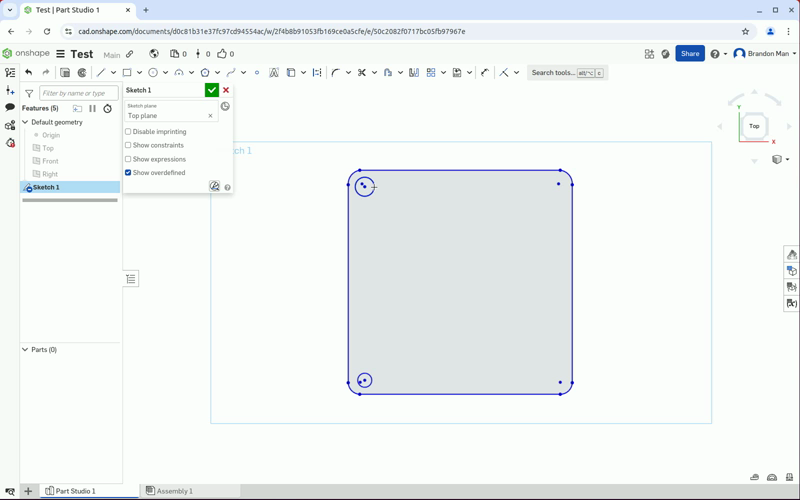
mouse_move(555, 380)
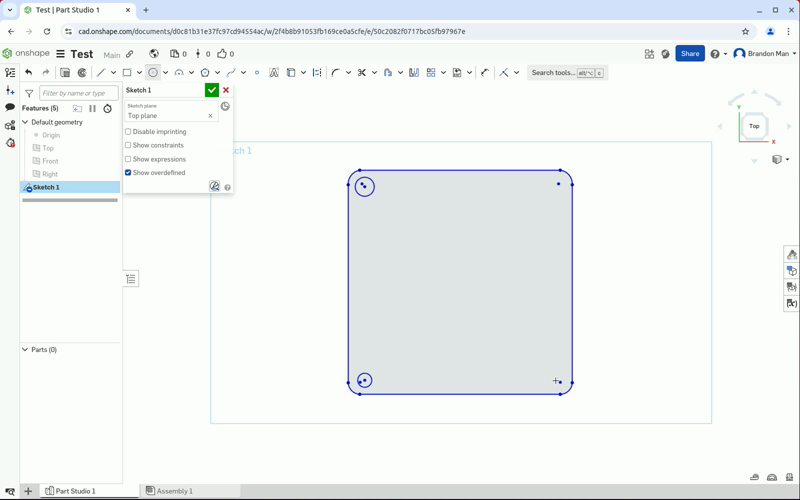
click(555, 380)
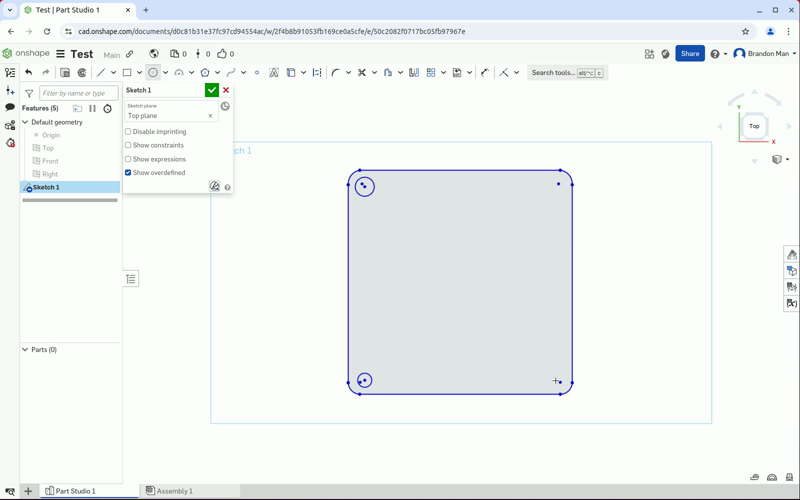
key_up(shift)
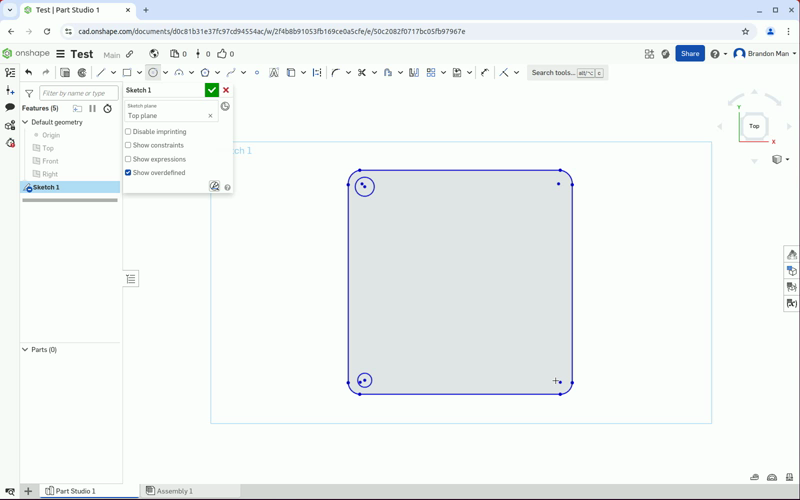
mouse_move(564, 380)
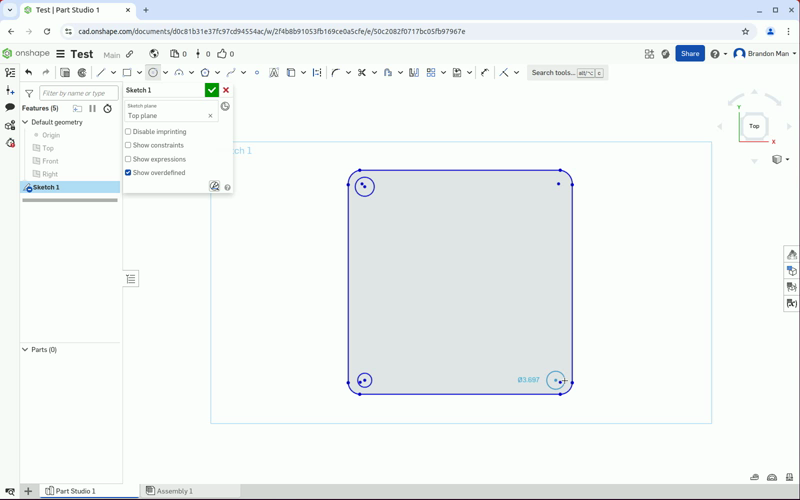
click(564, 380)
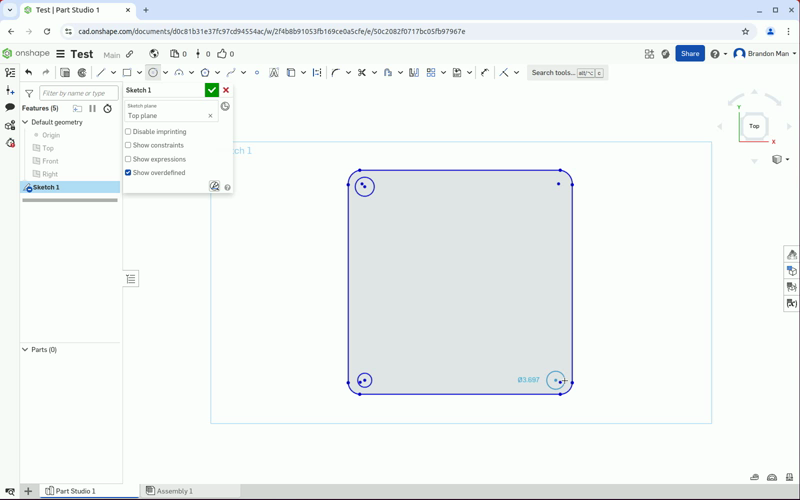
key(esc)
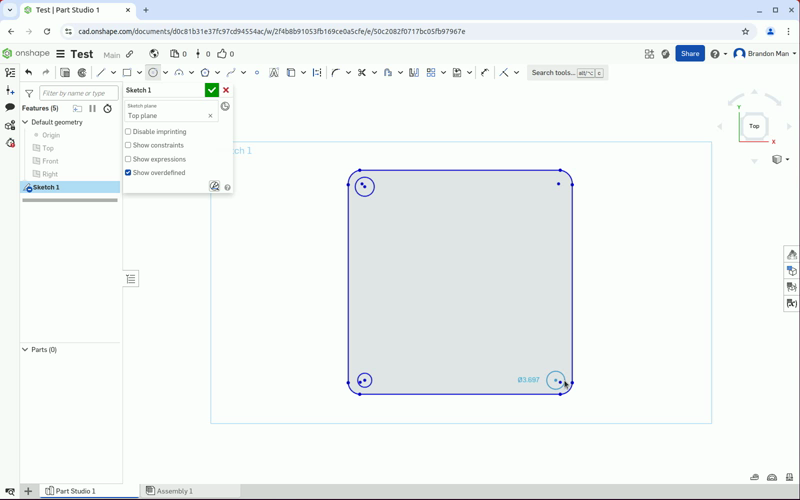
key(c)
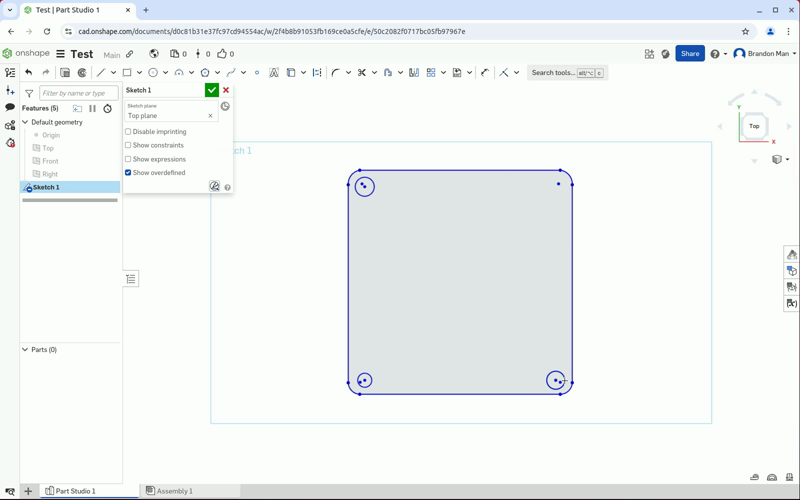
key_down(shift)
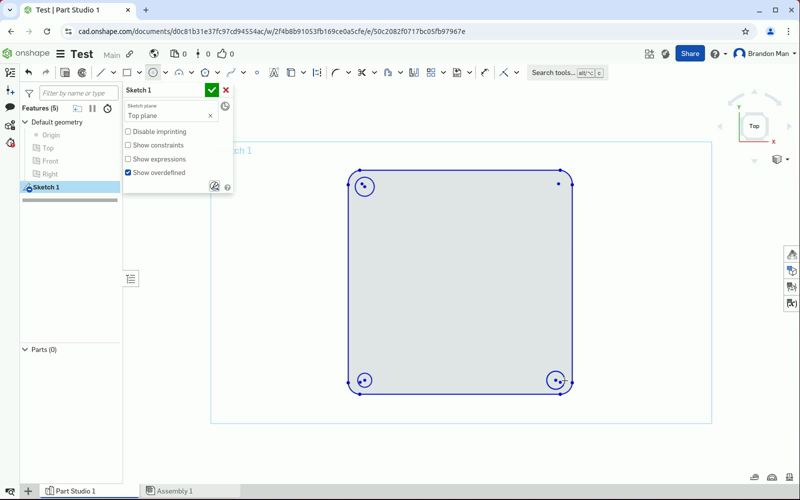
mouse_move(555, 186)
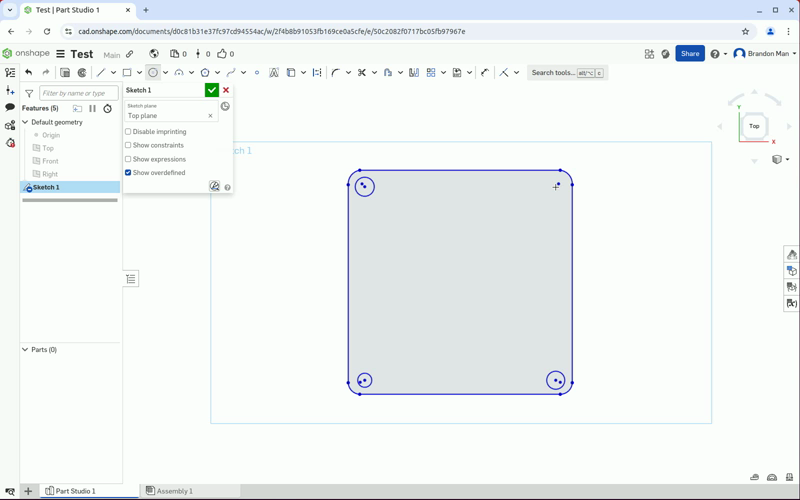
click(555, 186)
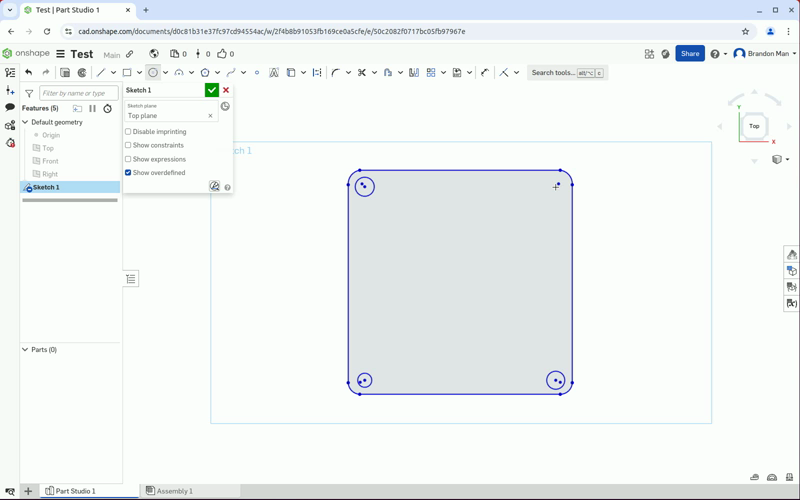
key_up(shift)
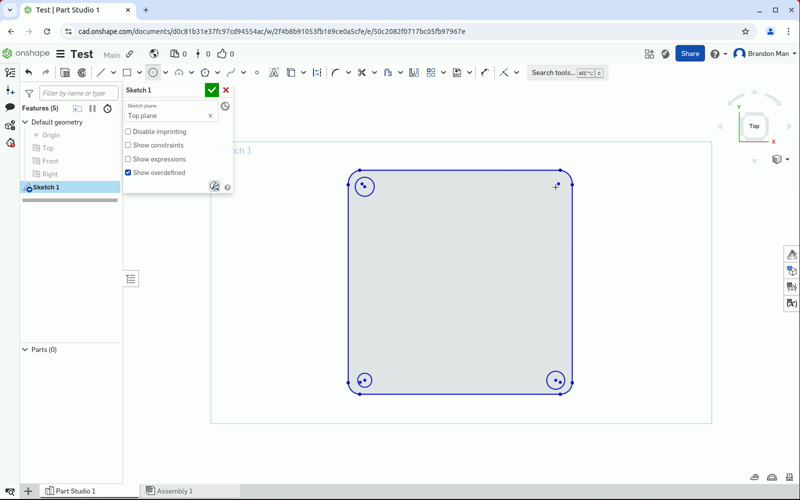
mouse_move(564, 186)
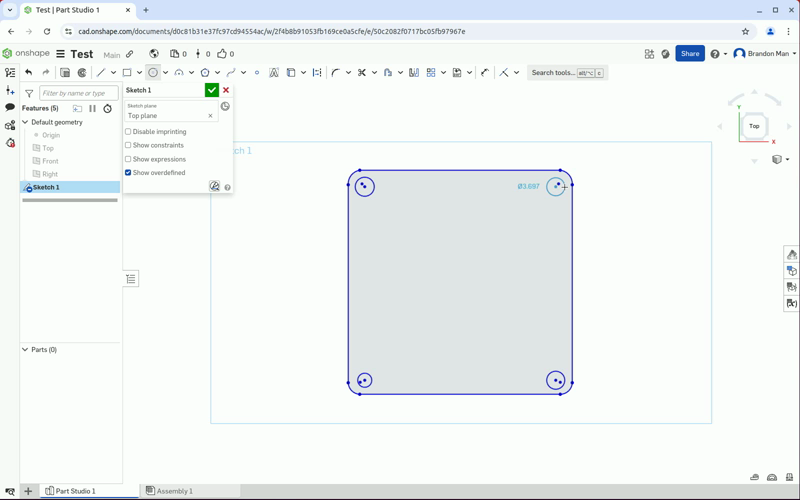
click(564, 186)
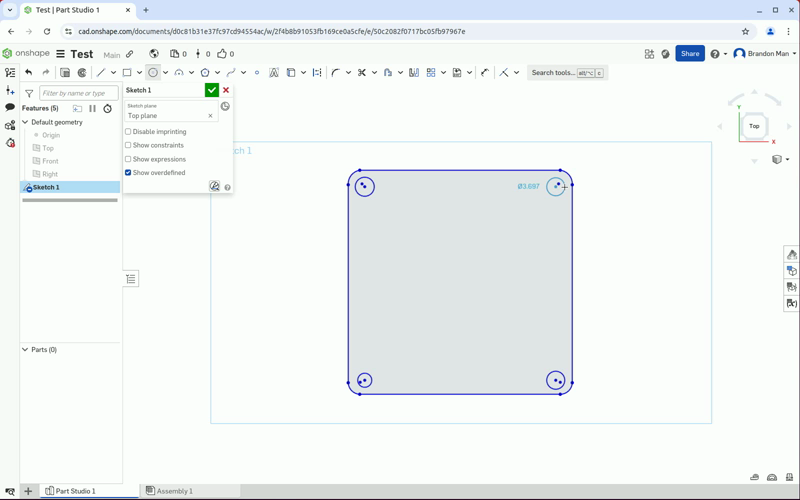
key(esc)
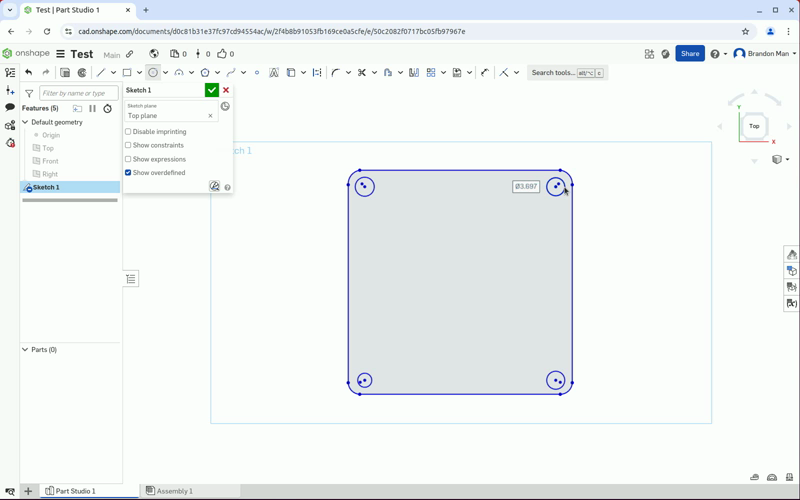
mouse_move(437, 228)
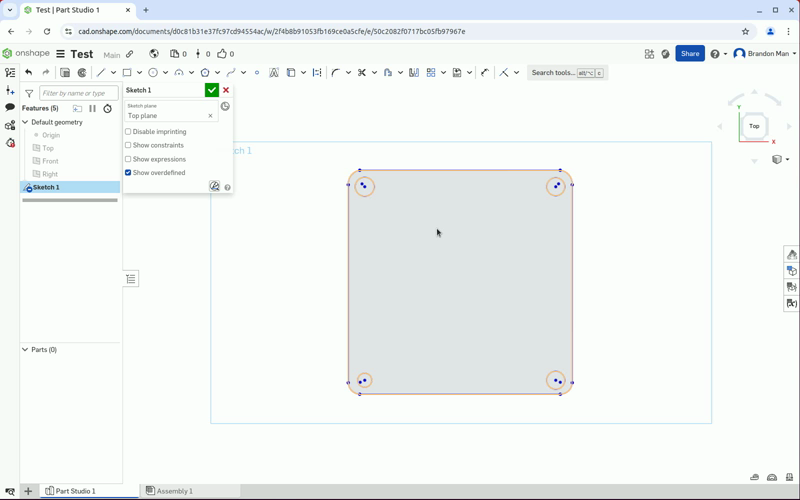
click(437, 228)
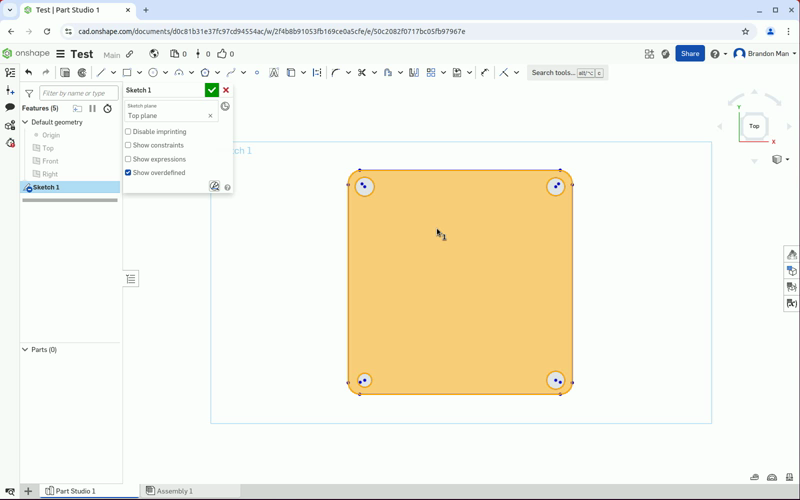
mouse_move(73, 352)
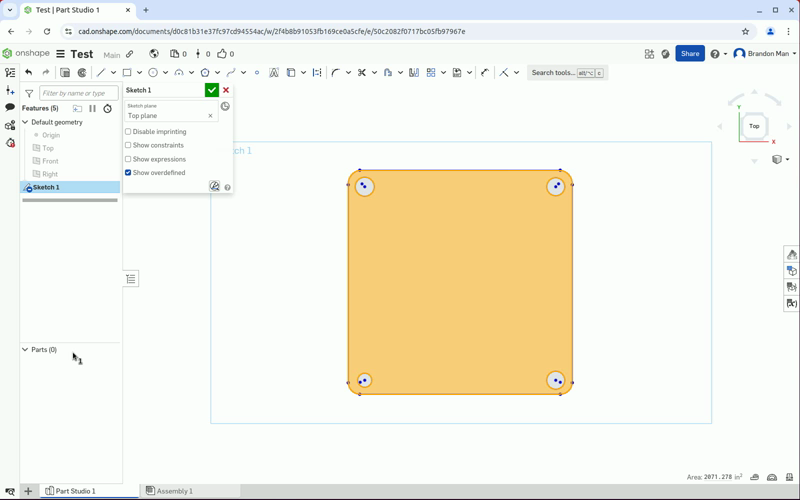
key(shift+y)
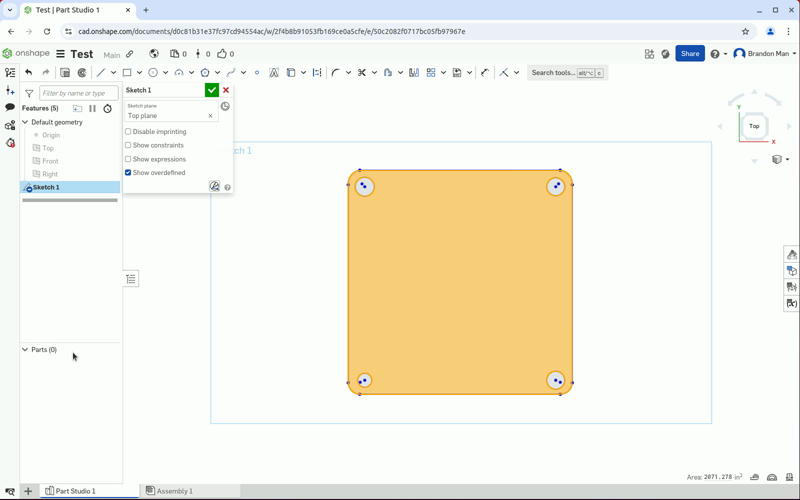
key(shift+e)
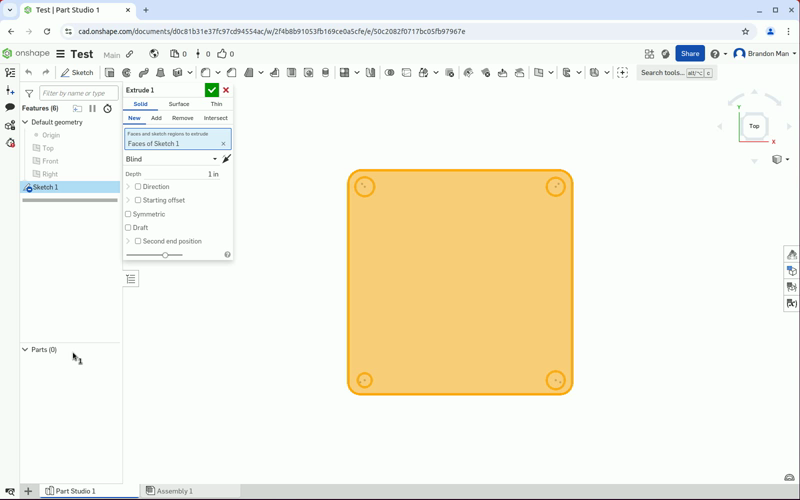
mouse_move(143, 106)
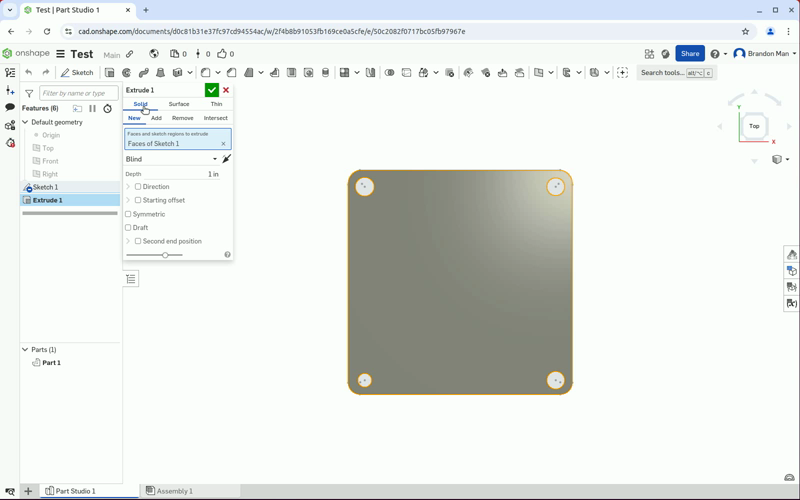
click(143, 106)
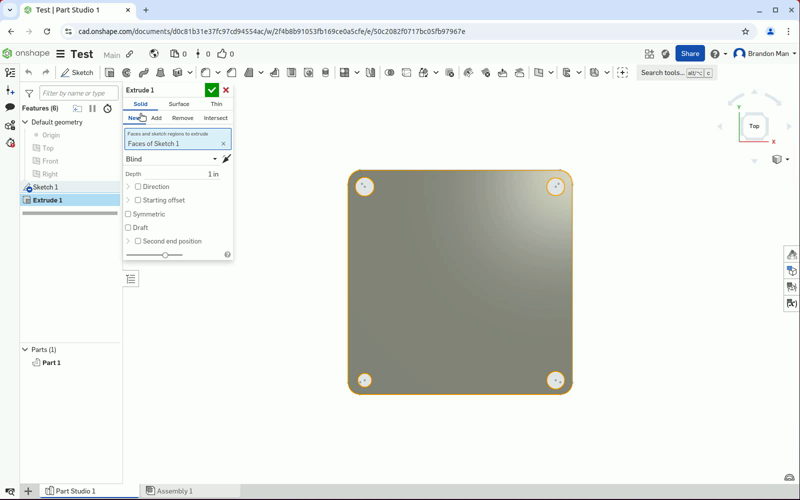
mouse_move(137, 120)
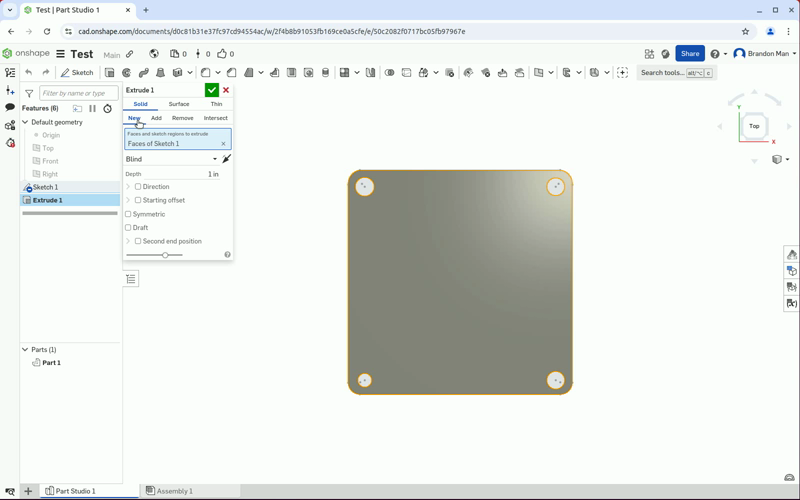
click(137, 120)
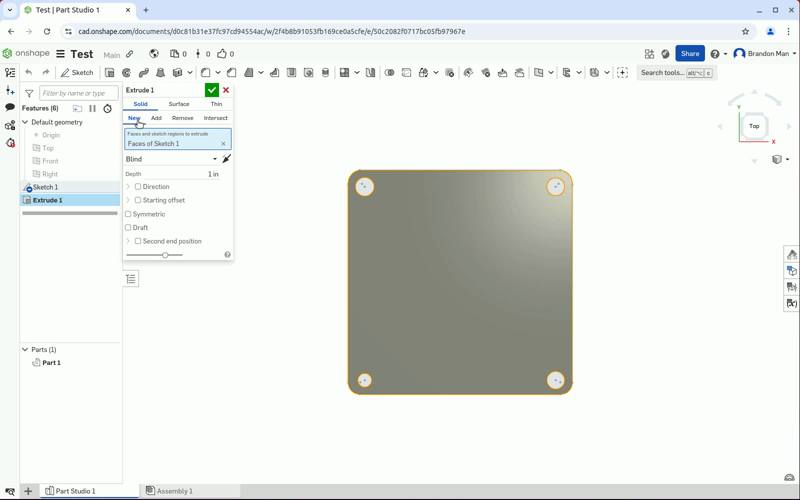
key(tab, 4)
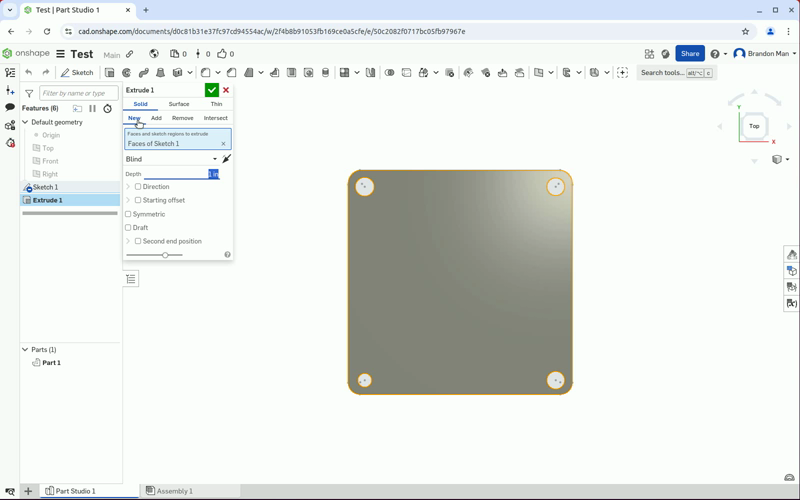
text(1.204)
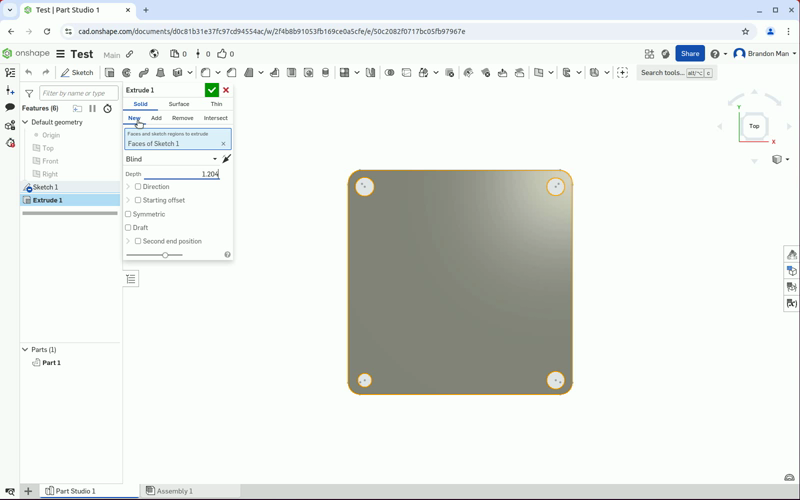
key(enter)
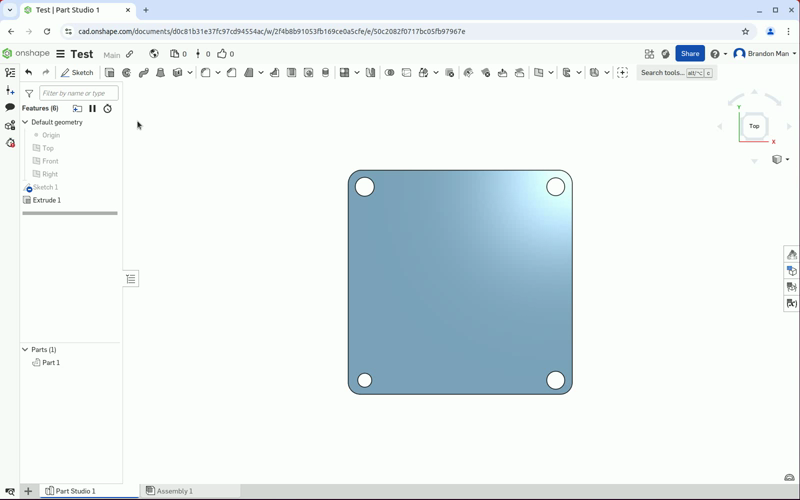
key(shift+h)
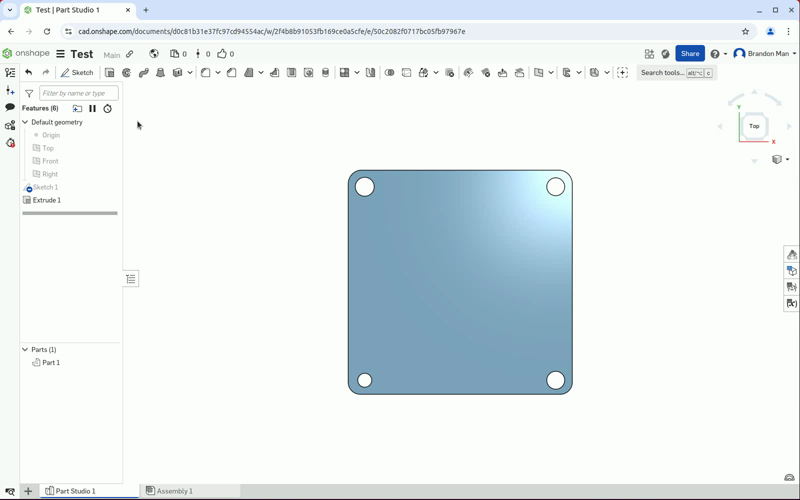
key(shift+h)
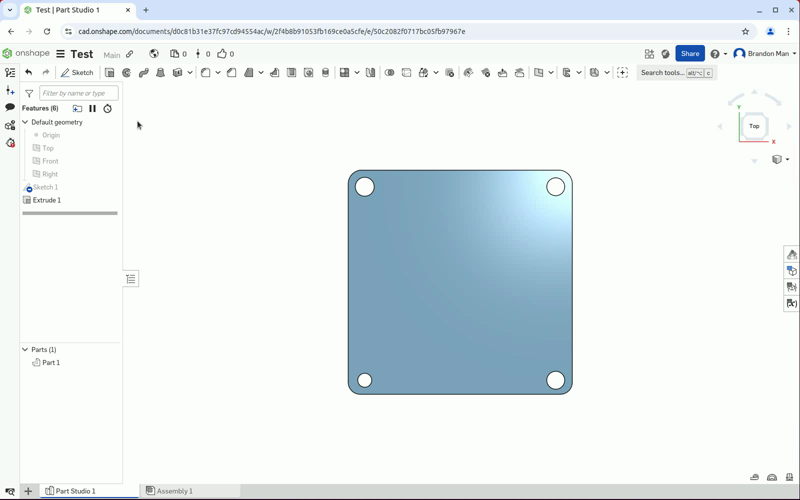
mouse_move(73, 189)
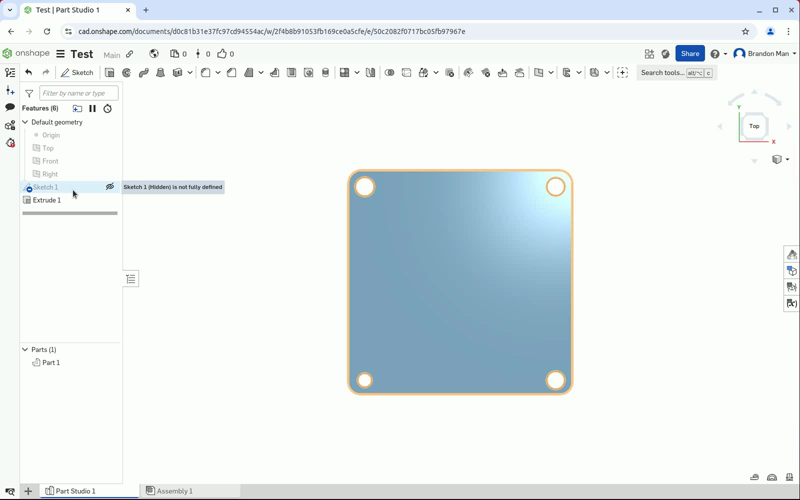
click(73, 189)
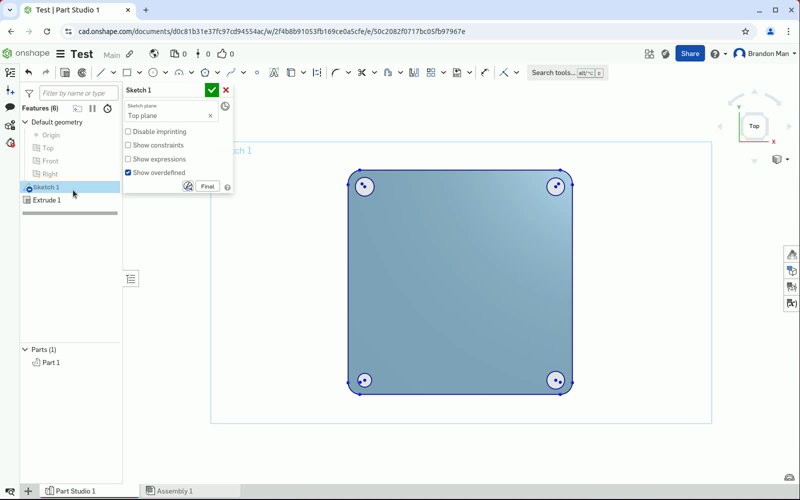
mouse_move(229, 92)
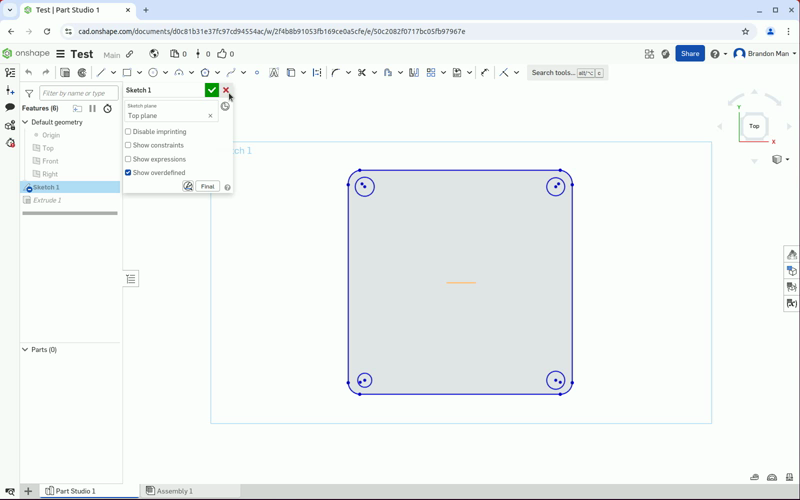
click(229, 92)
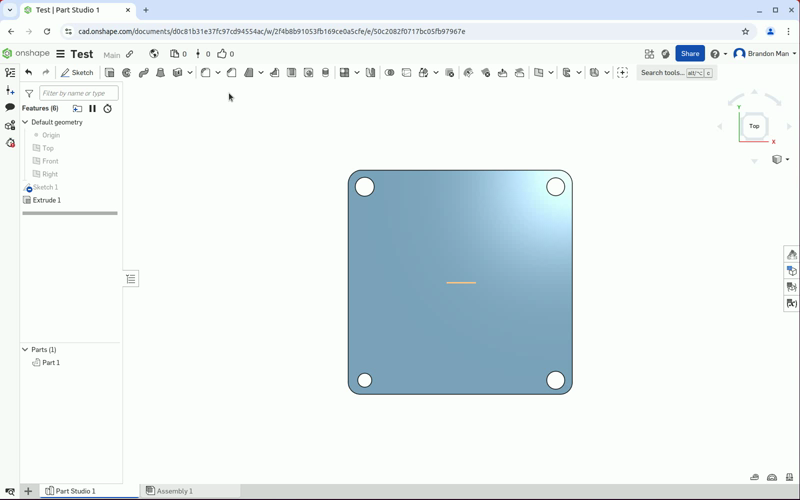
mouse_move(541, 75)
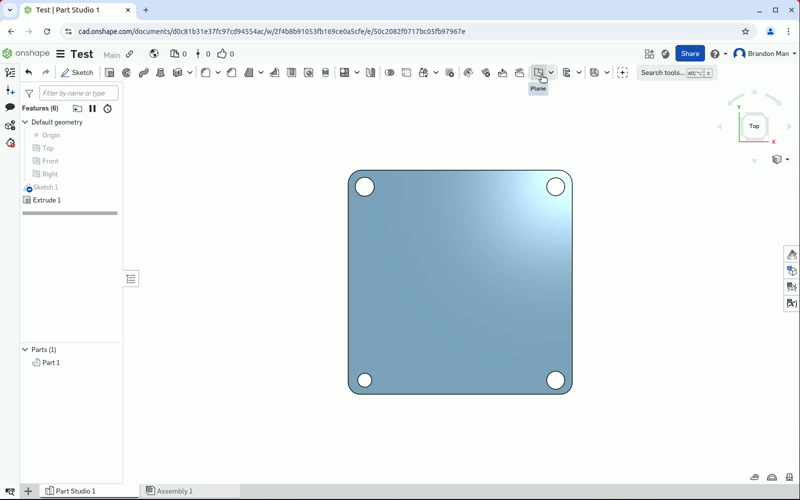
click(541, 75)
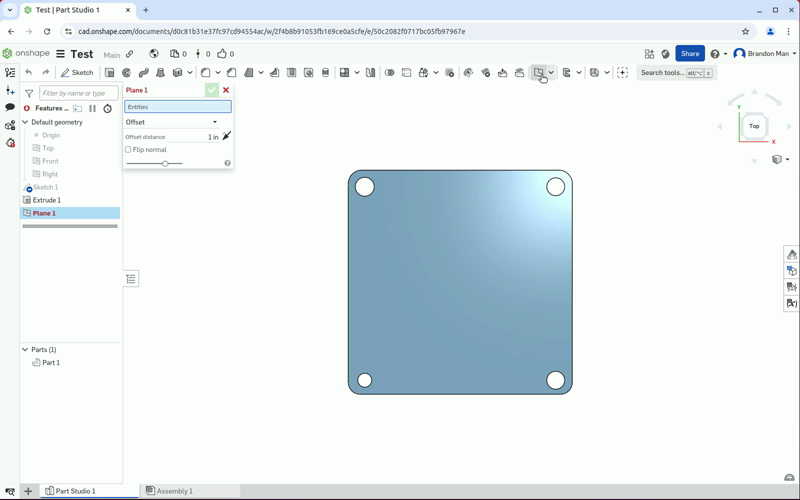
mouse_move(73, 150)
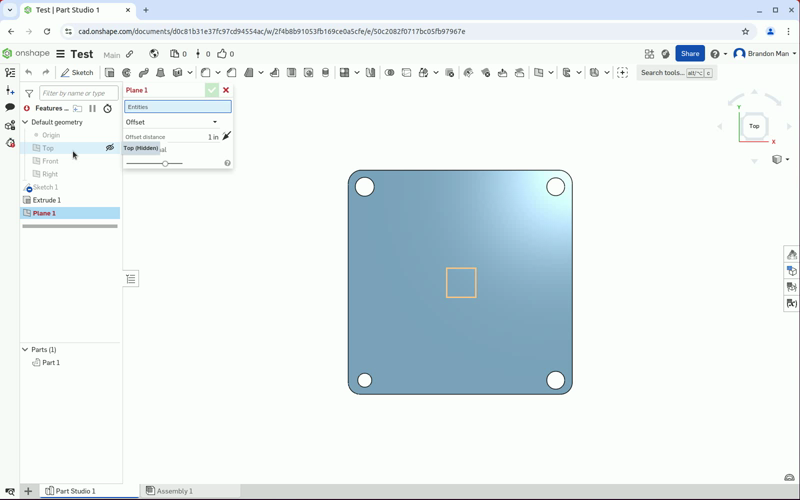
click(73, 150)
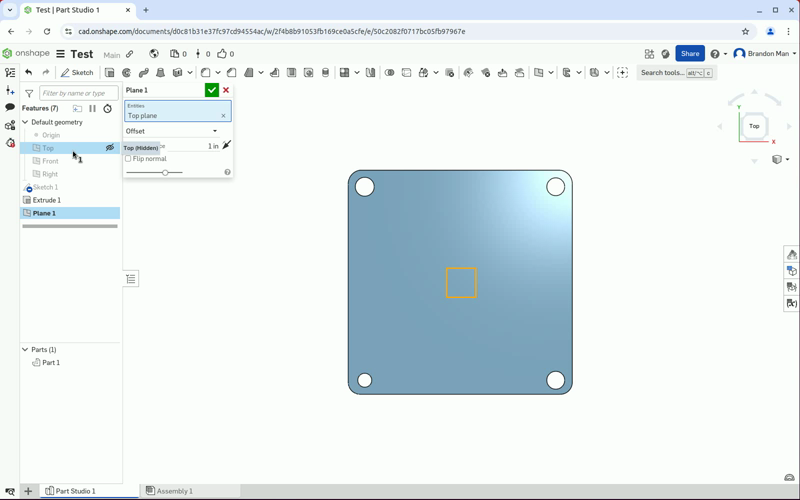
key(tab, 2)
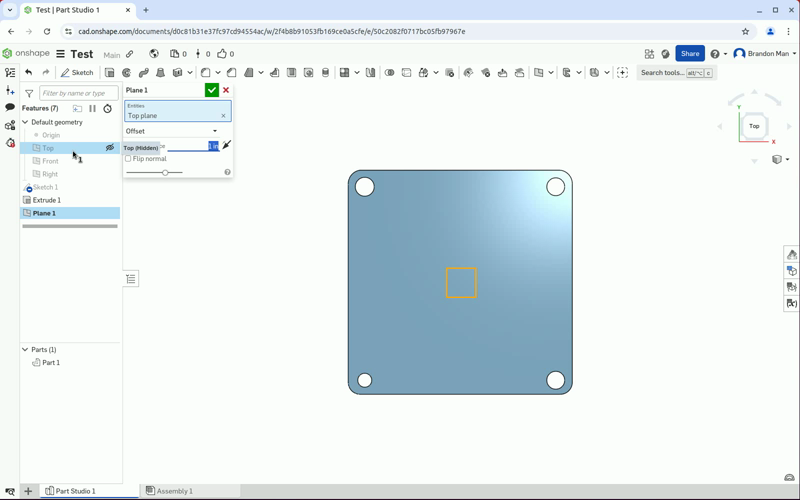
text(1.202)
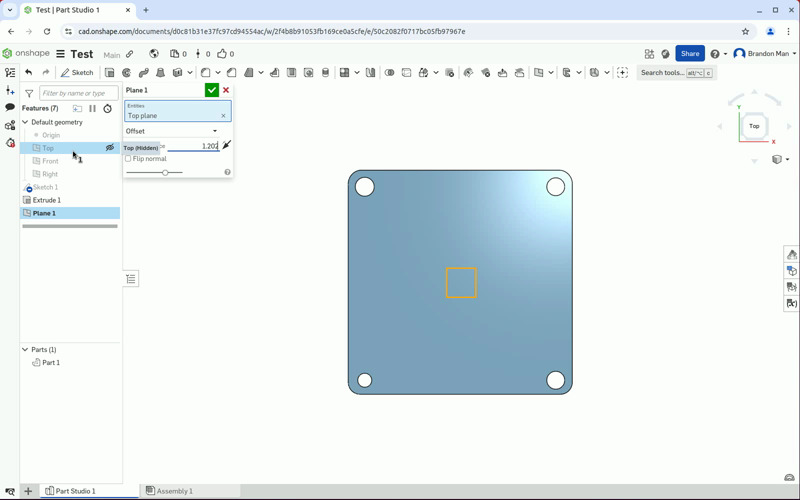
key(enter, 2)
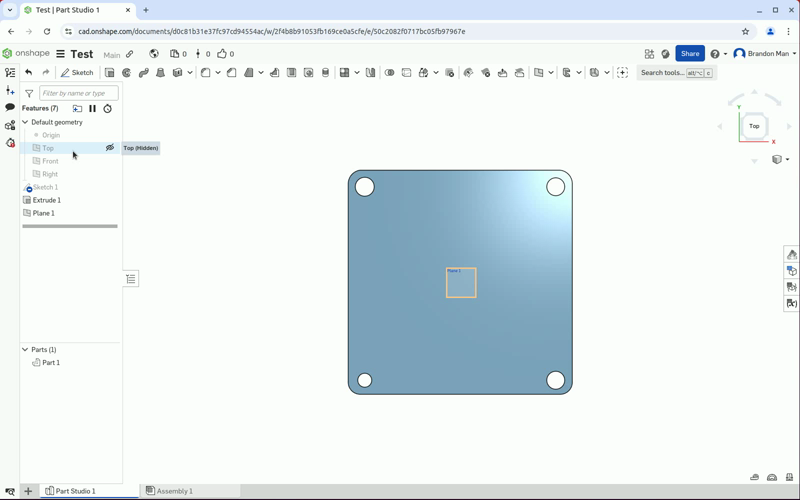
key(shift+s)
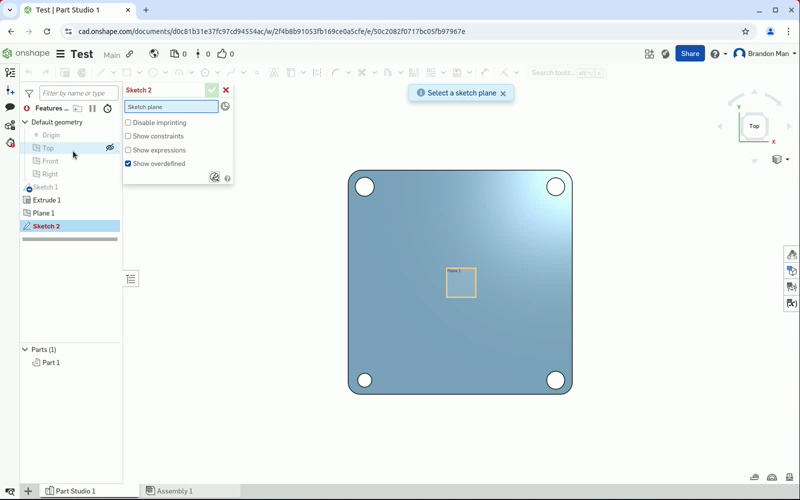
mouse_move(73, 215)
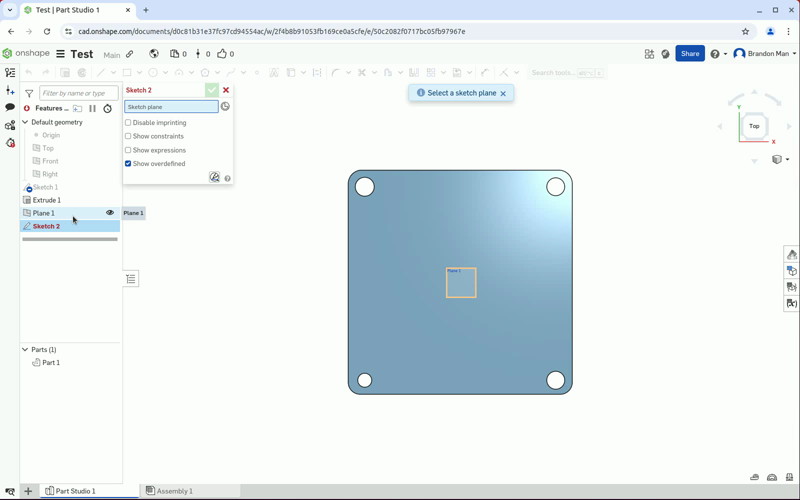
click(73, 215)
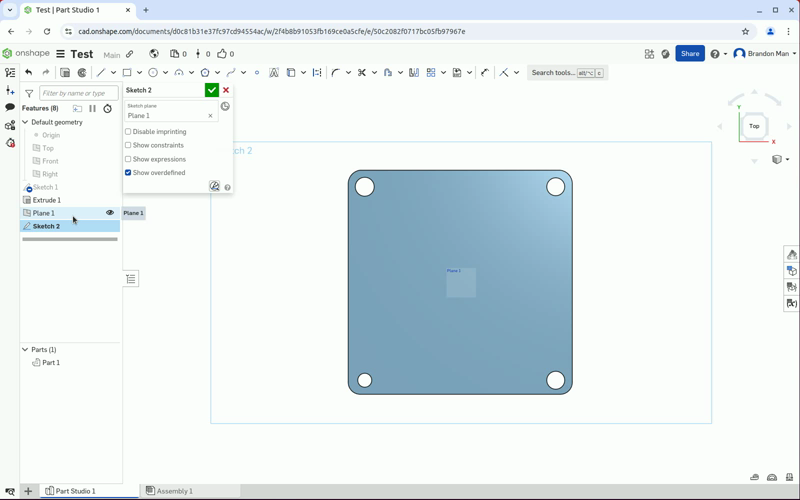
mouse_move(73, 352)
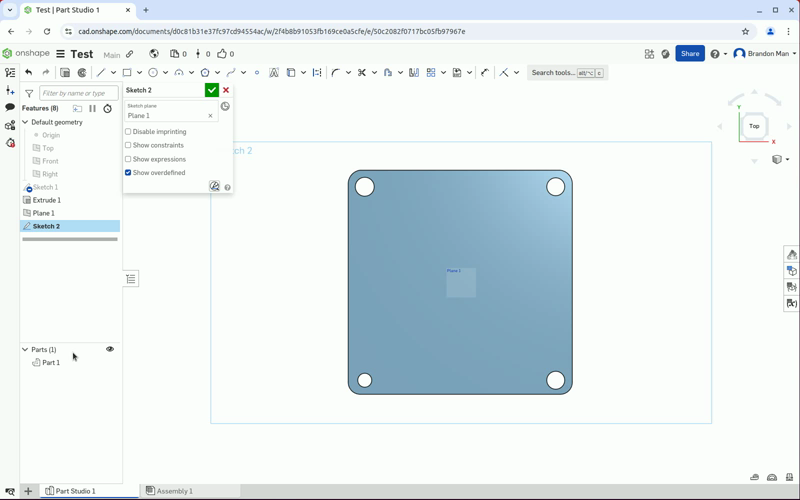
key(y)
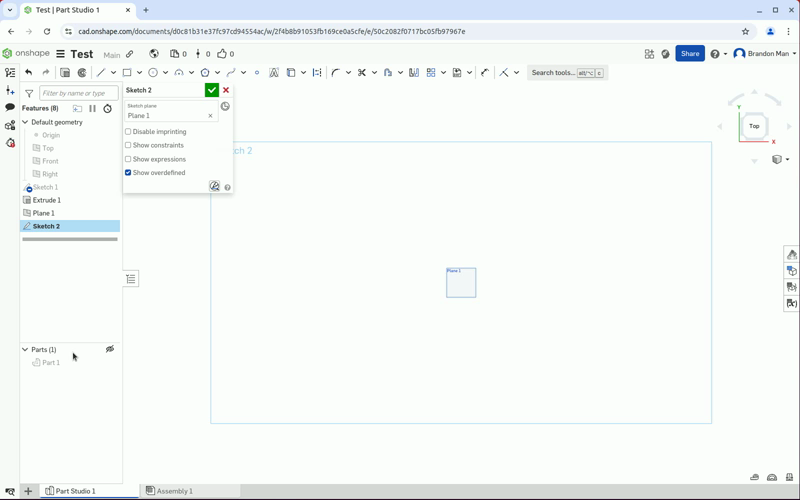
key(l)
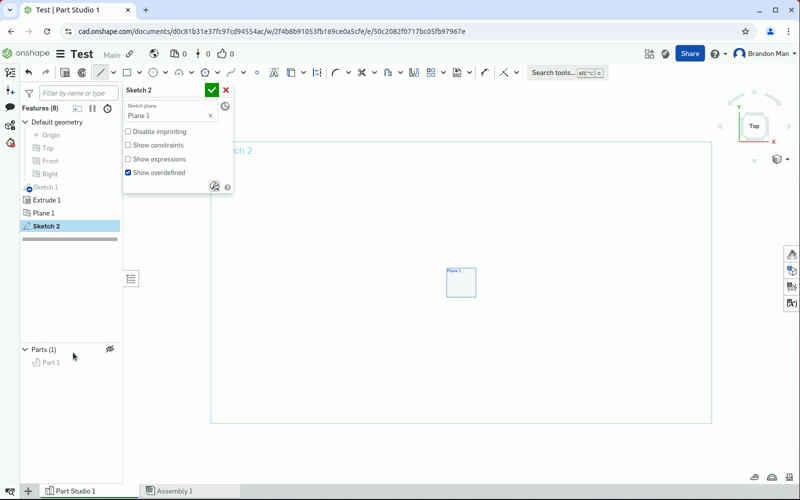
key_down(shift)
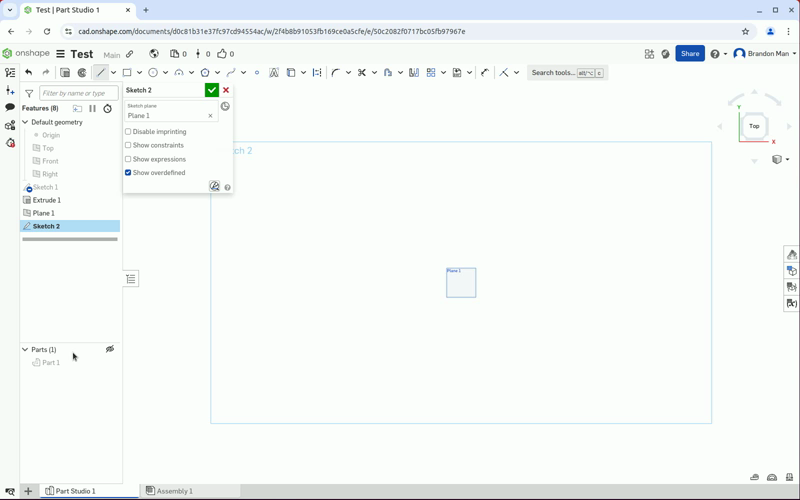
mouse_move(398, 354)
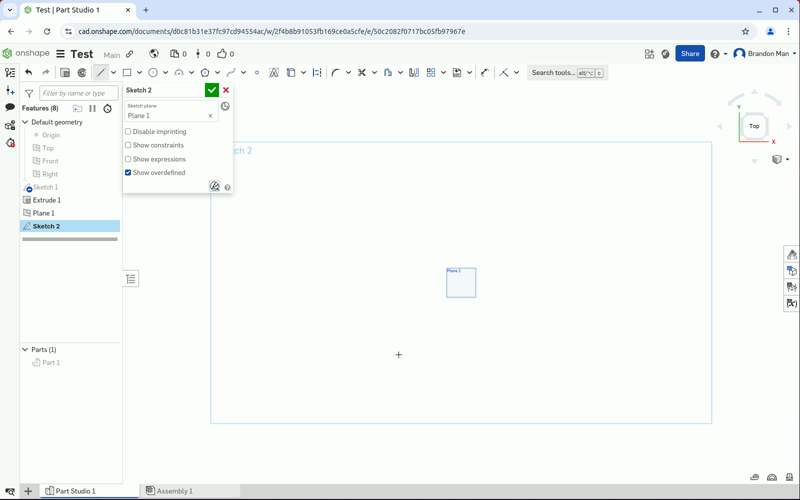
click(398, 354)
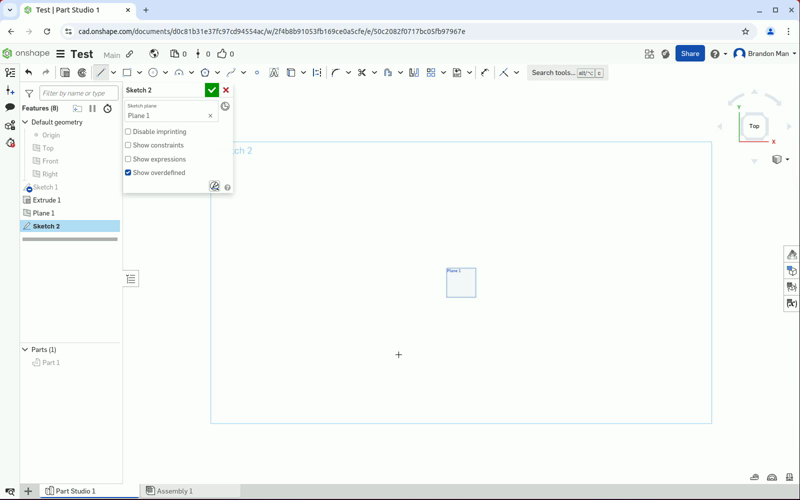
key_up(shift)
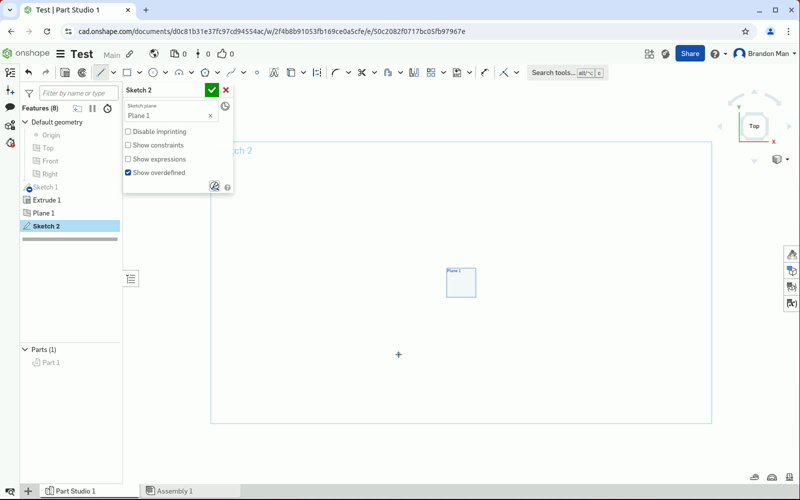
key_down(shift)
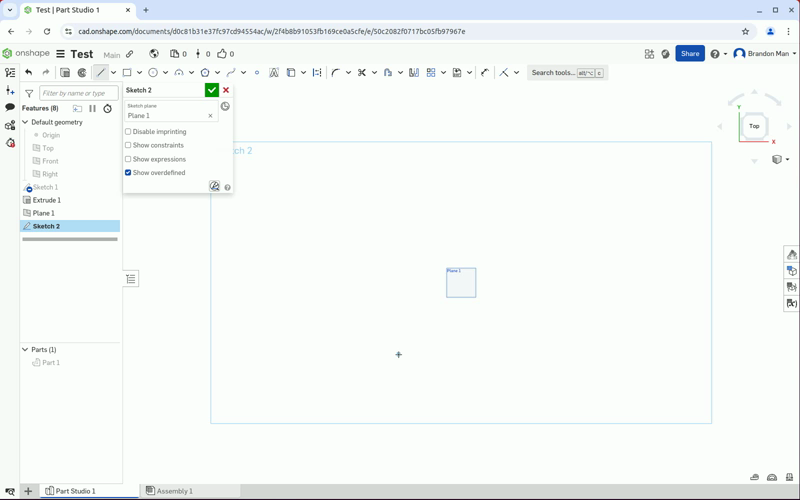
mouse_move(524, 354)
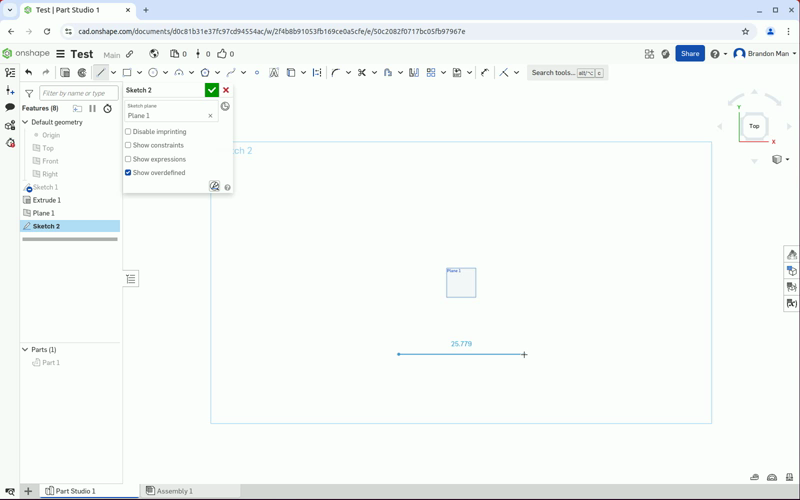
click(524, 354)
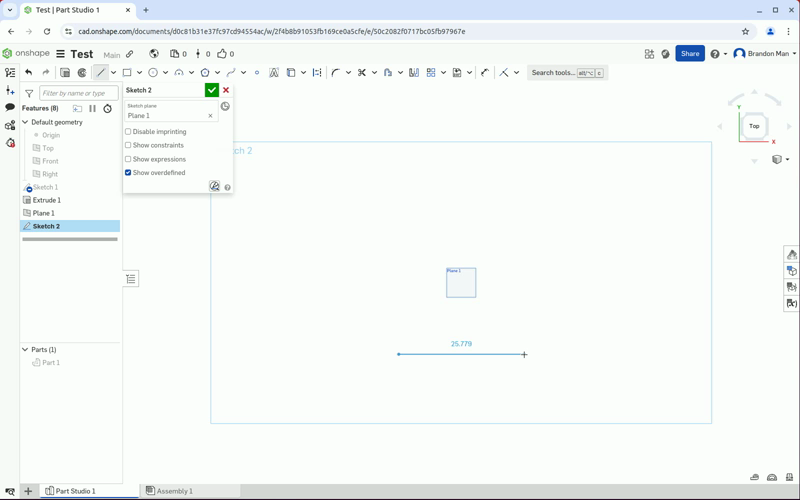
key_up(shift)
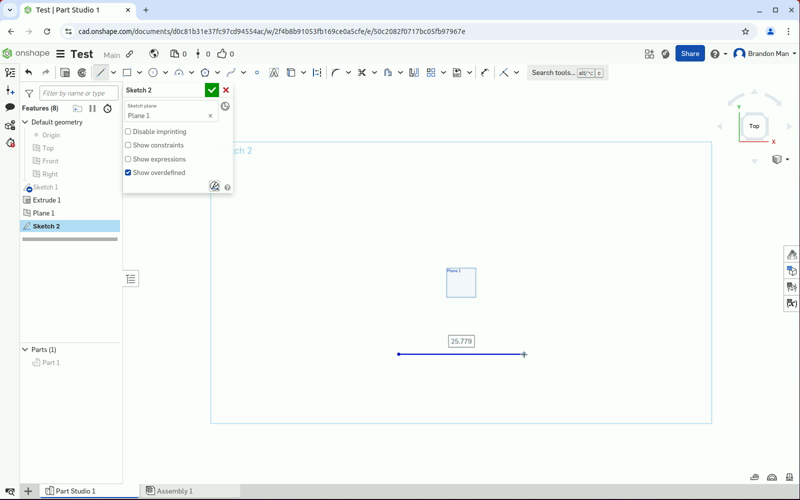
key_down(shift)
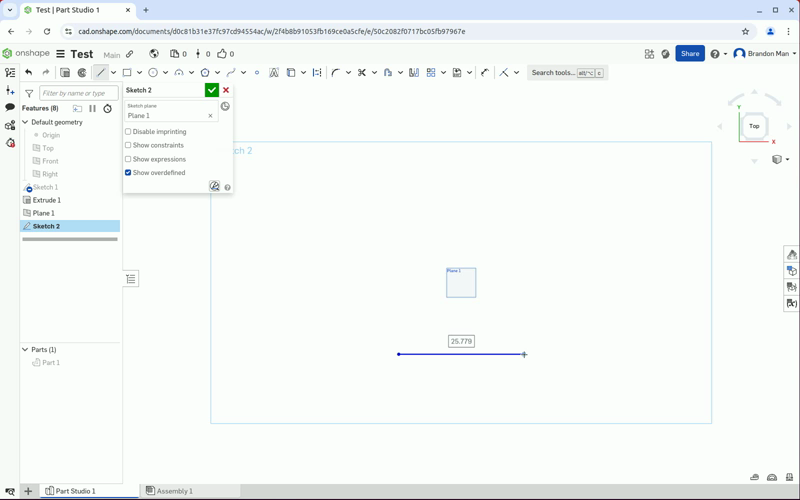
mouse_move(524, 210)
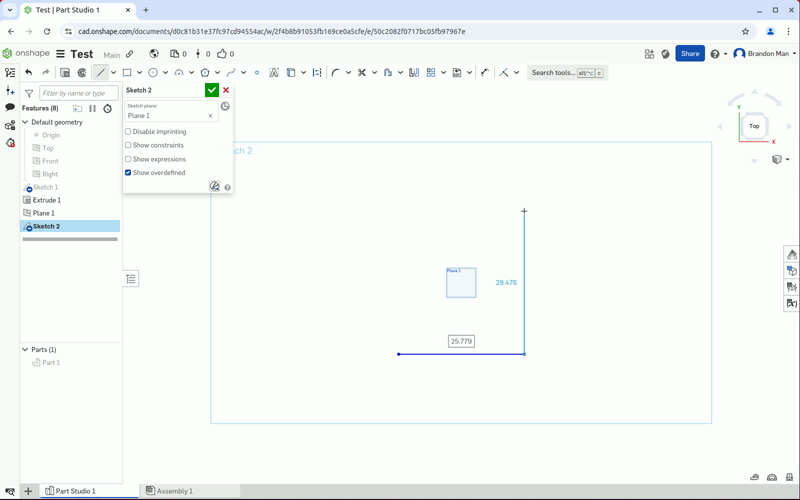
click(524, 210)
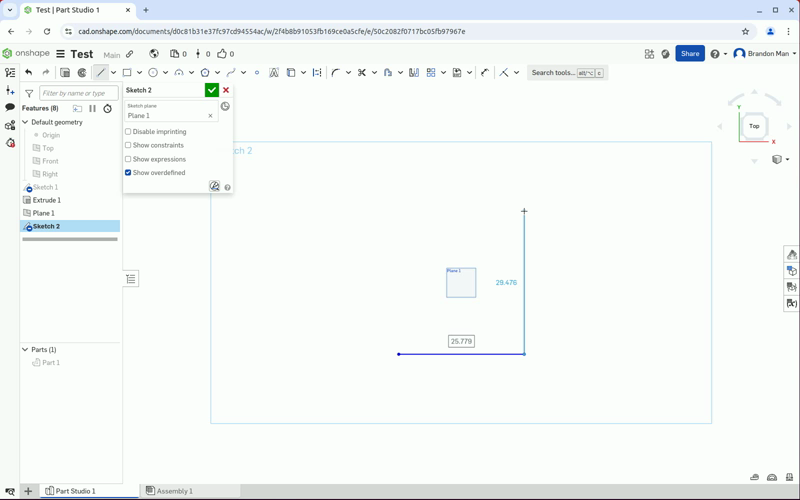
key_up(shift)
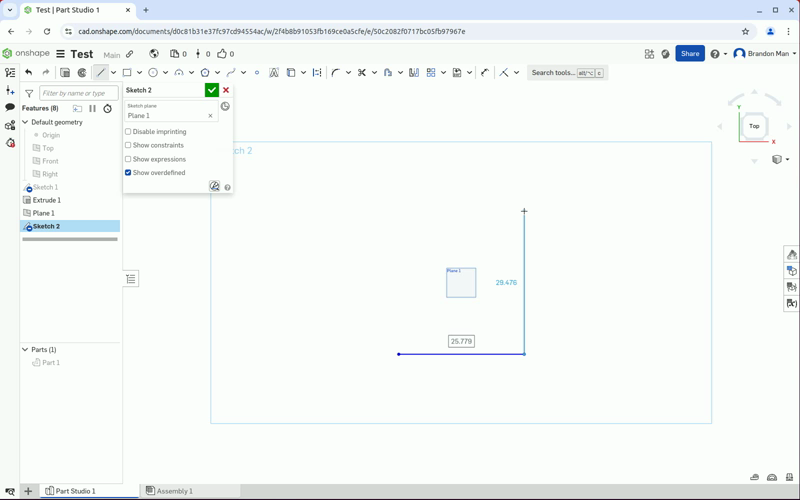
key_down(shift)
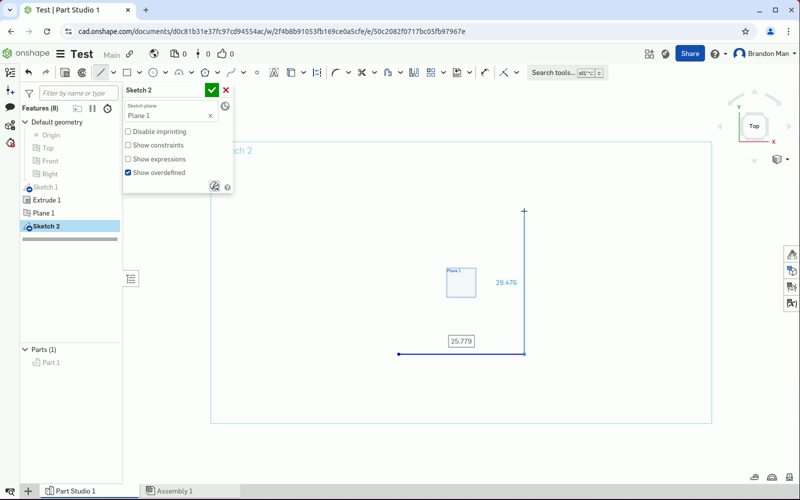
mouse_move(398, 210)
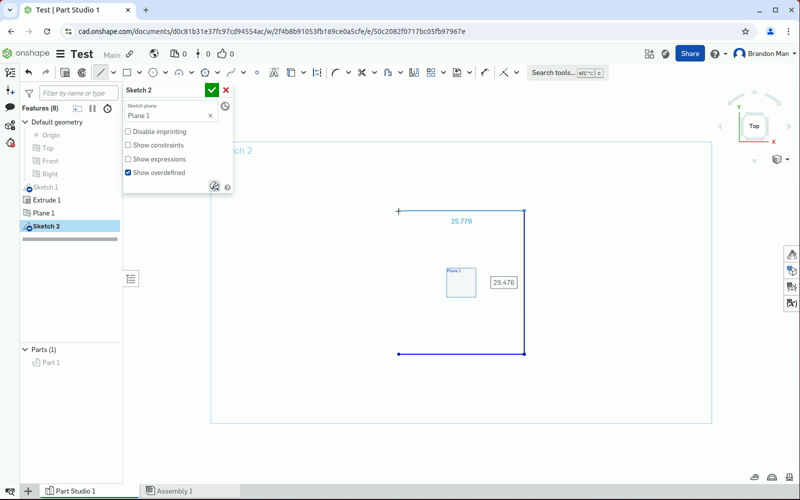
click(398, 210)
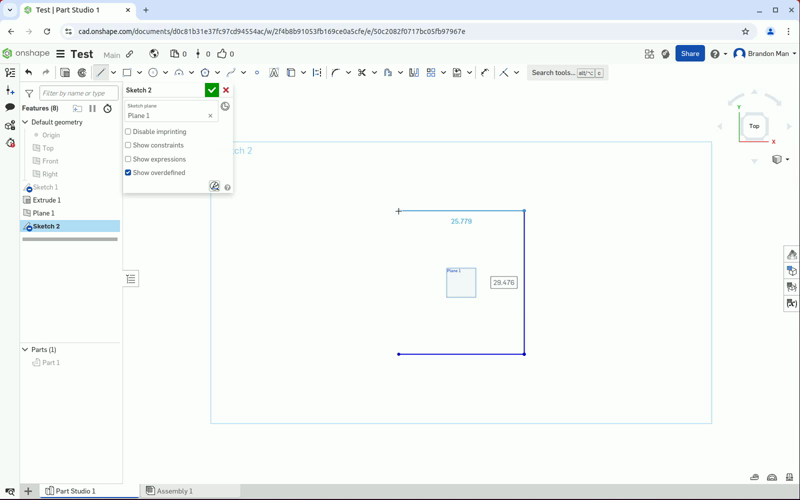
key_up(shift)
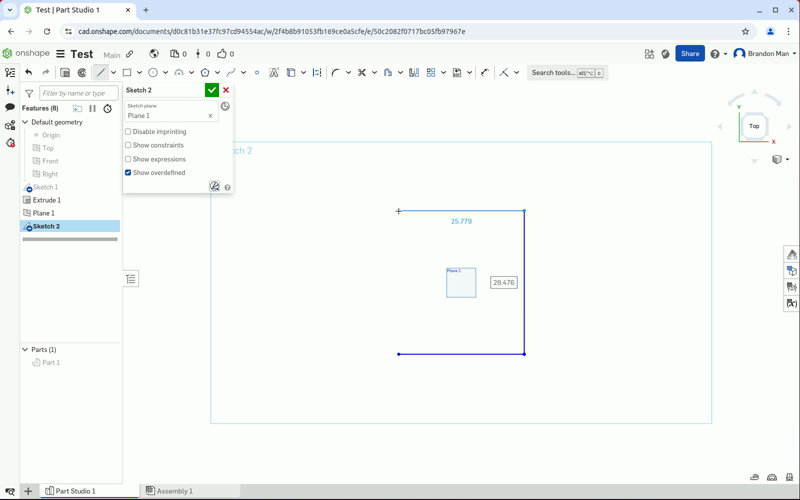
key_down(shift)
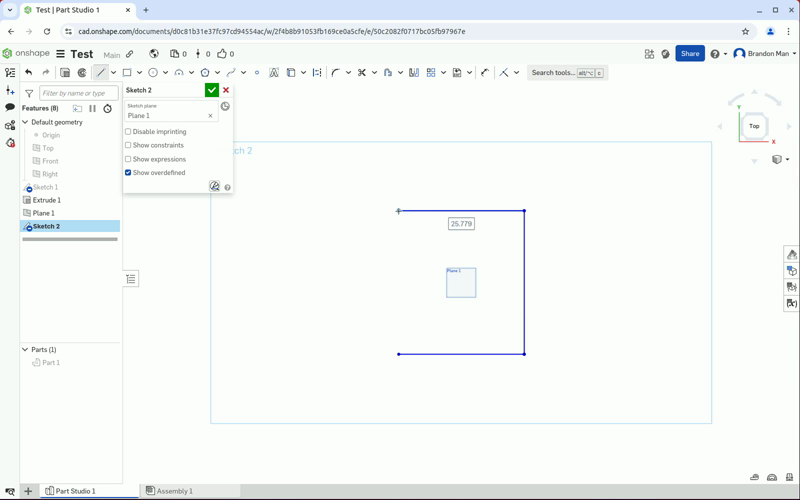
mouse_move(398, 354)
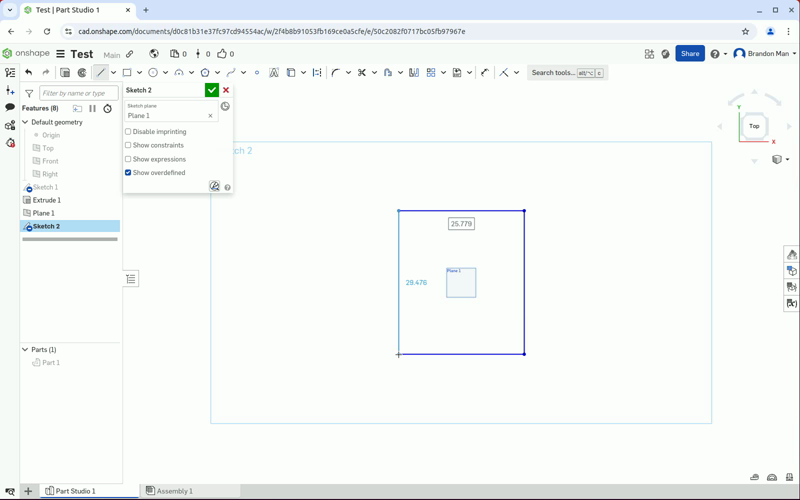
key_up(shift)
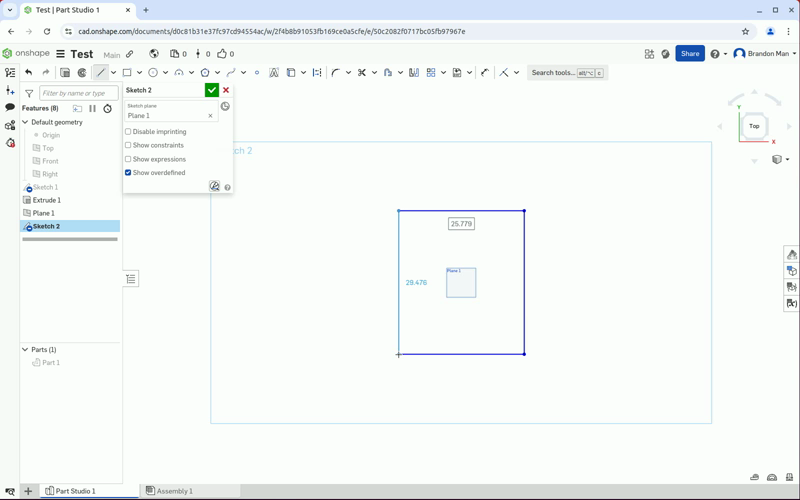
click(398, 354)
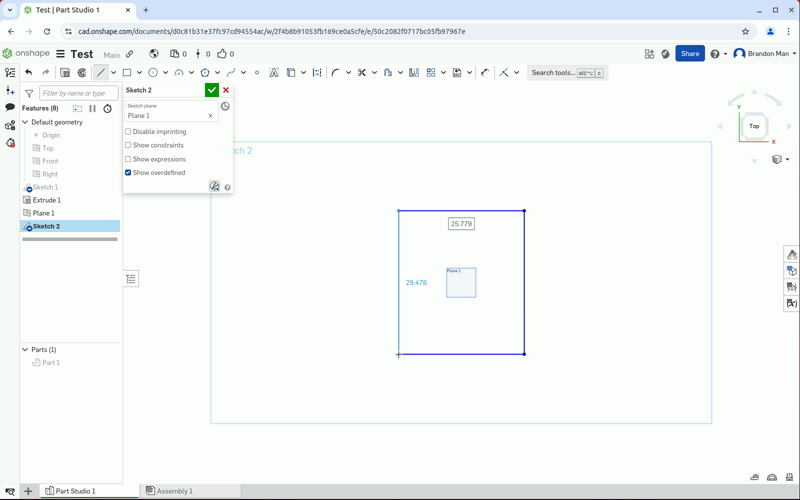
key(esc)
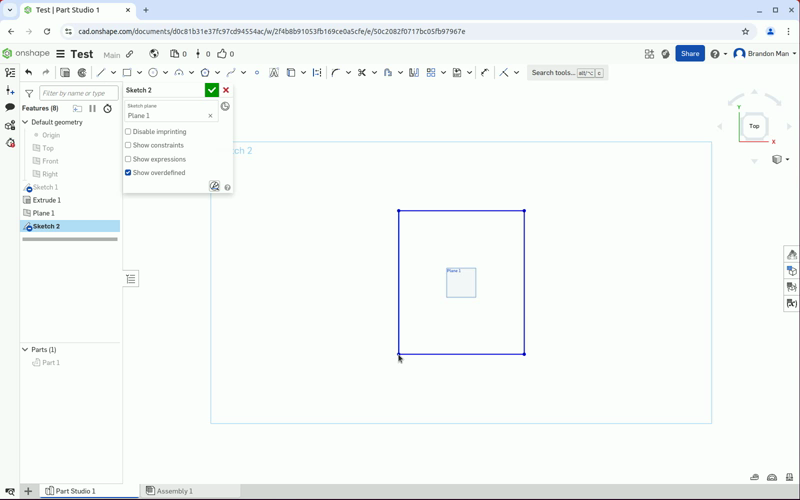
mouse_move(484, 304)
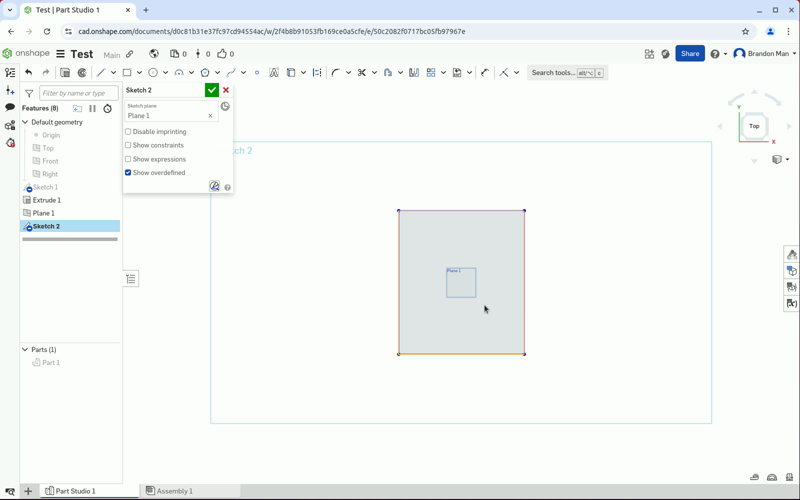
click(484, 304)
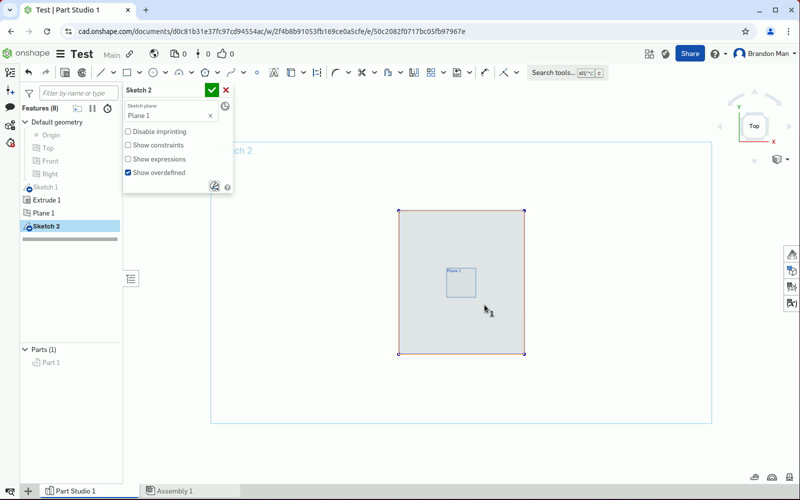
mouse_move(73, 352)
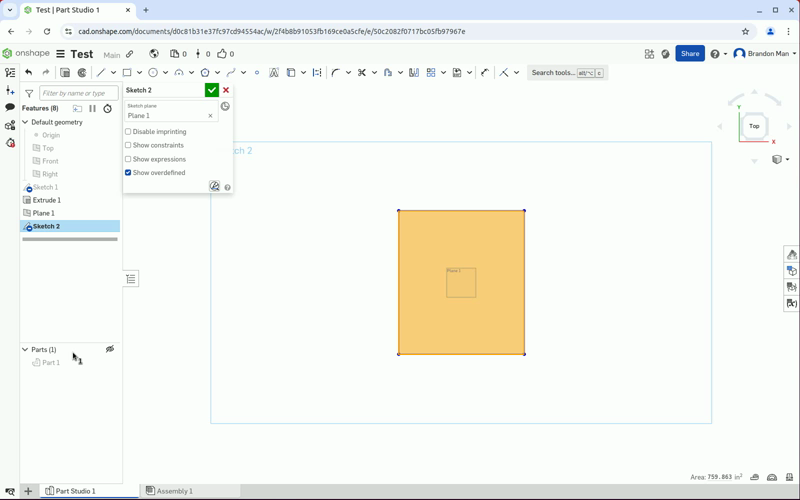
key(shift+y)
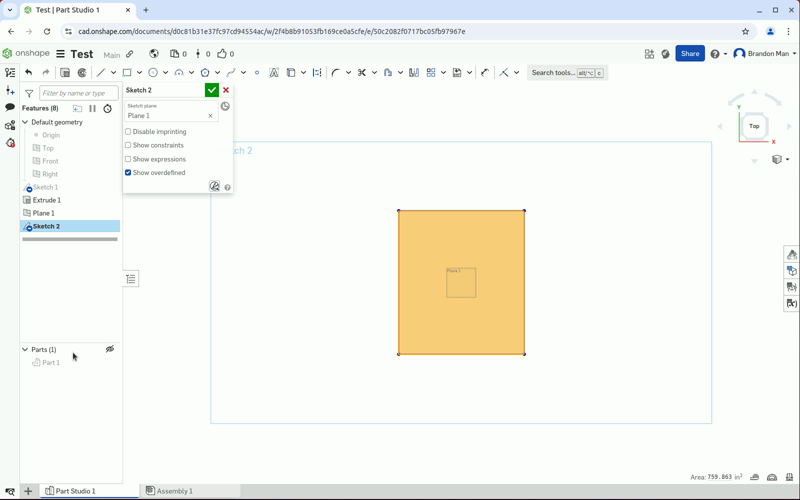
key(shift+e)
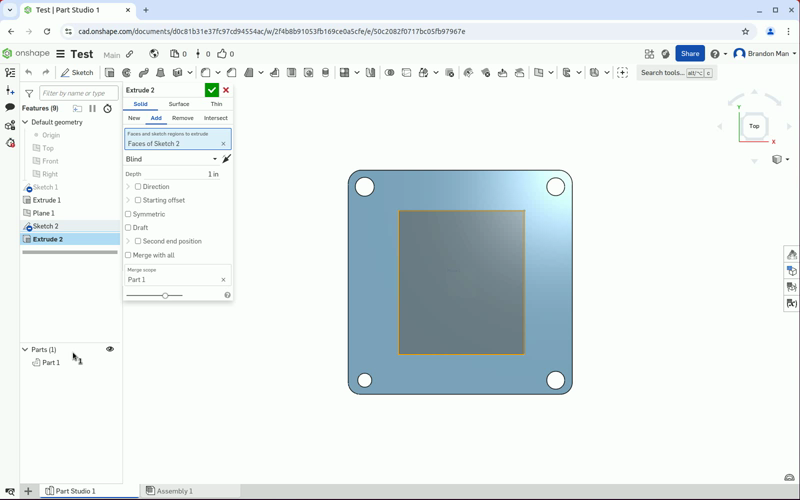
mouse_move(143, 106)
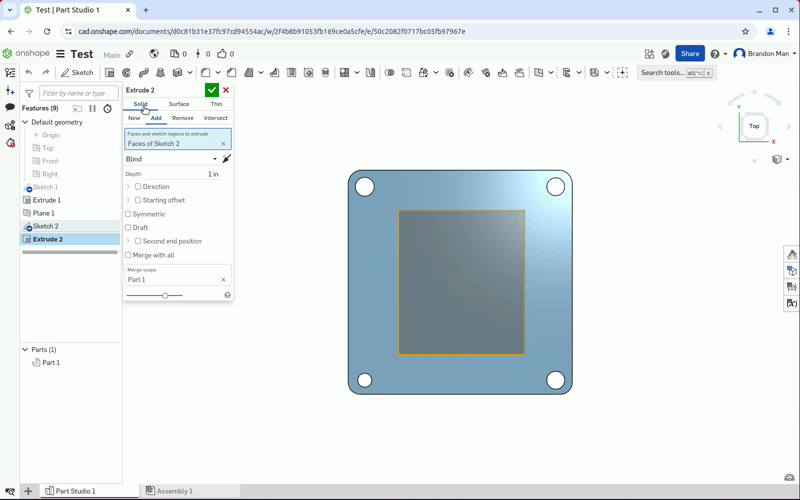
click(143, 106)
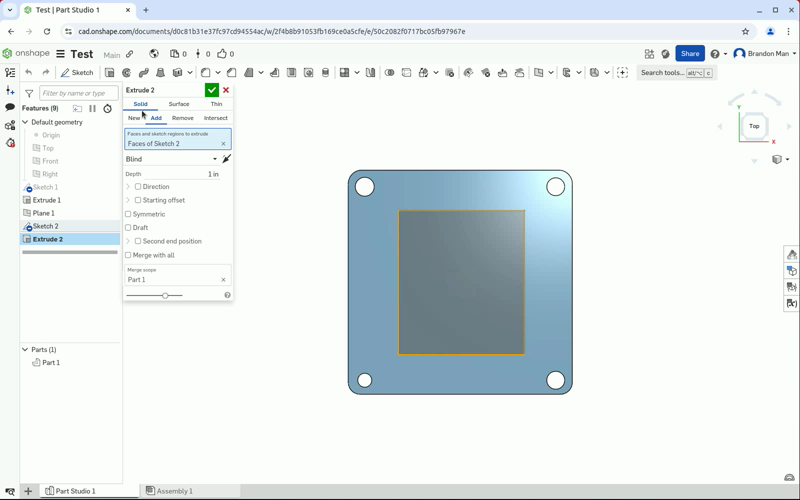
mouse_move(137, 120)
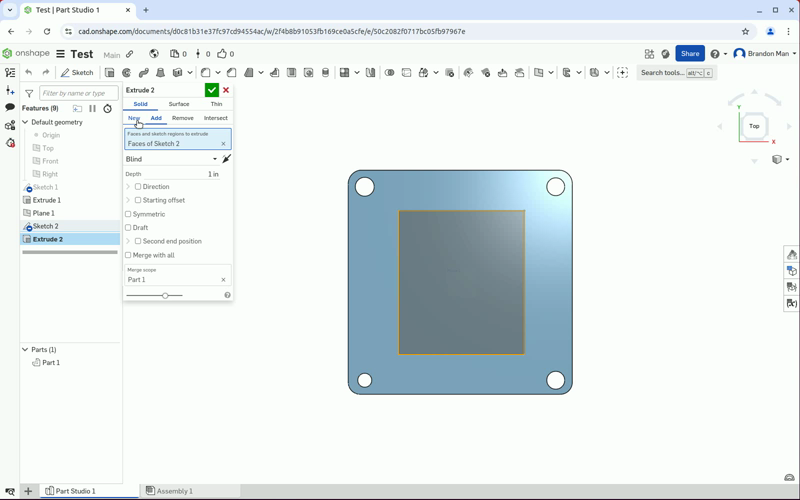
click(137, 120)
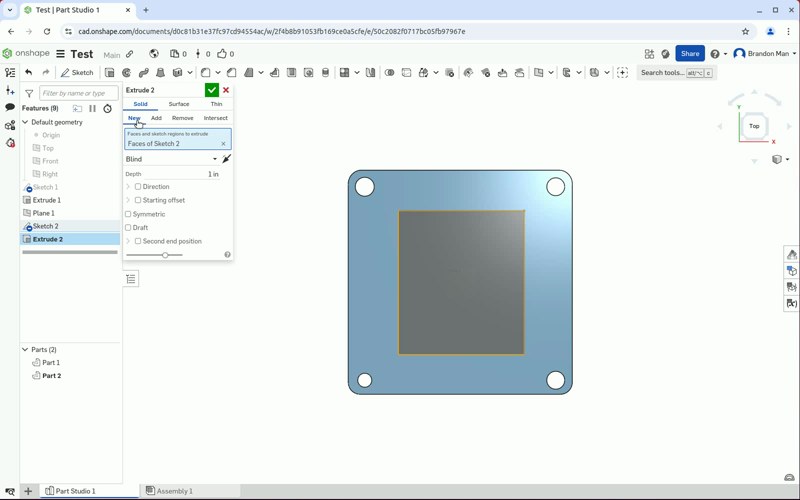
key(tab, 4)
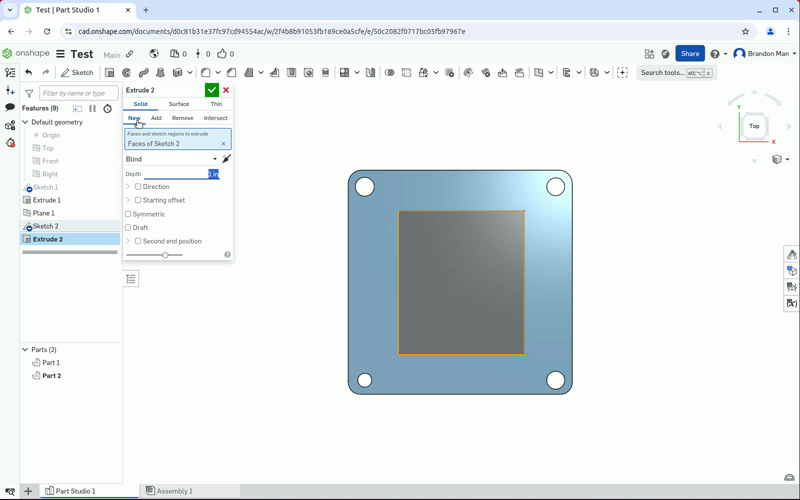
text(5.055)
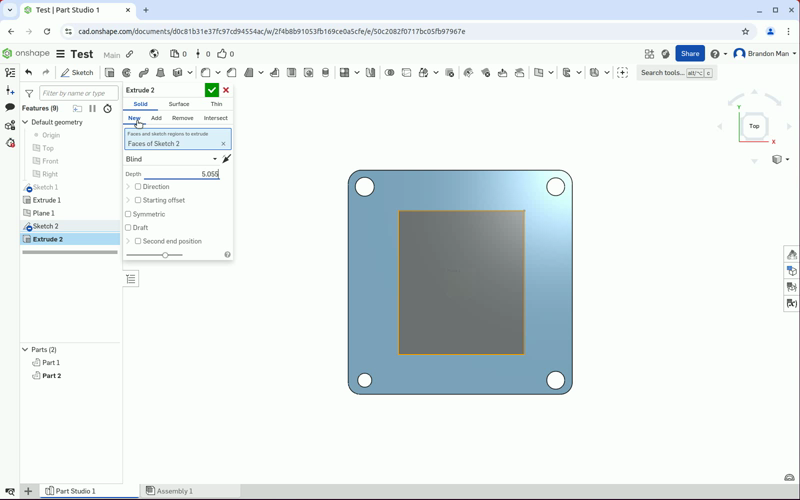
key(enter)
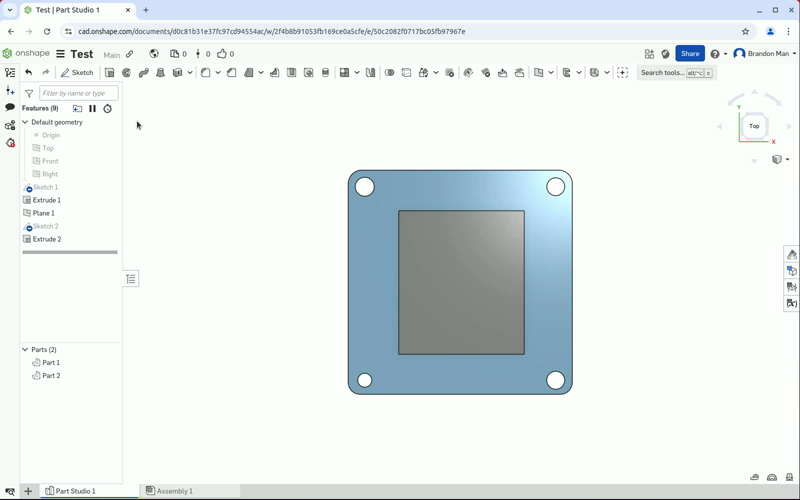
key(shift+h)
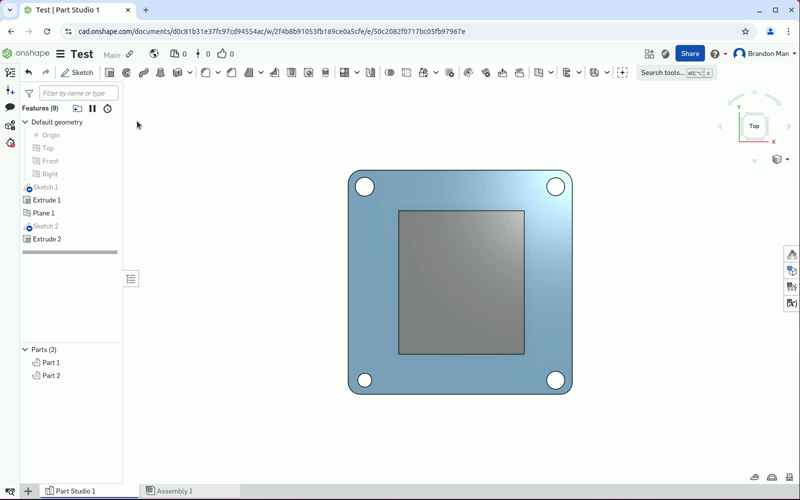
key(shift+h)
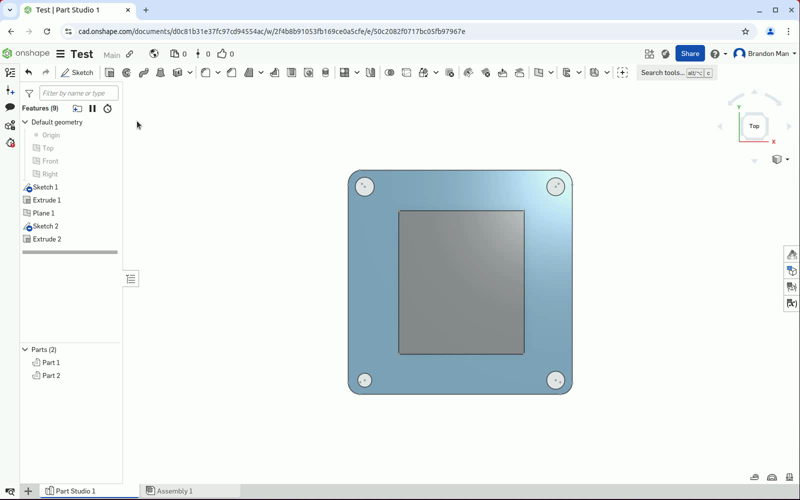
key(shift+7)
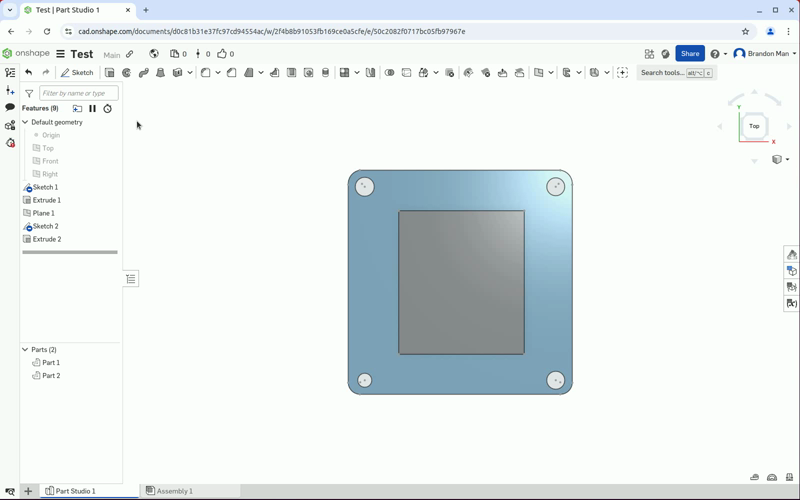
key(up, 3)
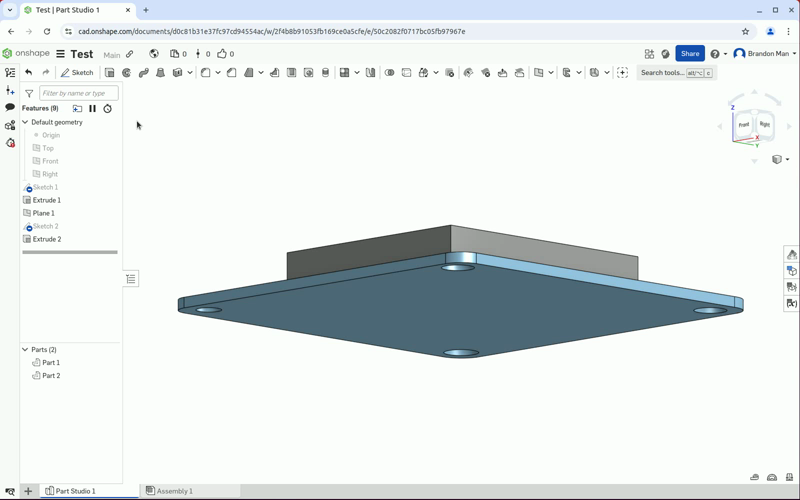
key(left, 3)
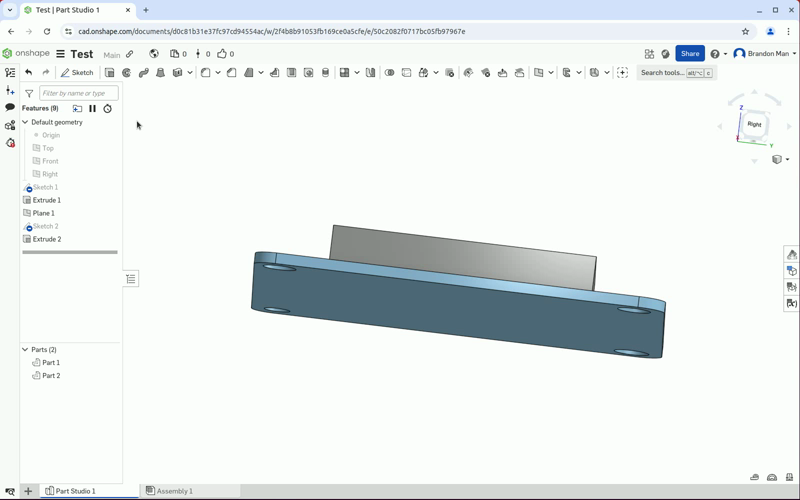
key(right, 3)
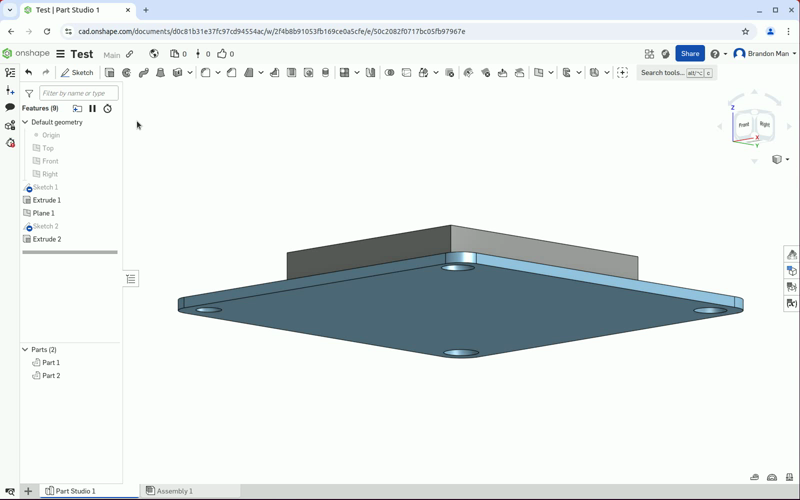
key(down, 3)
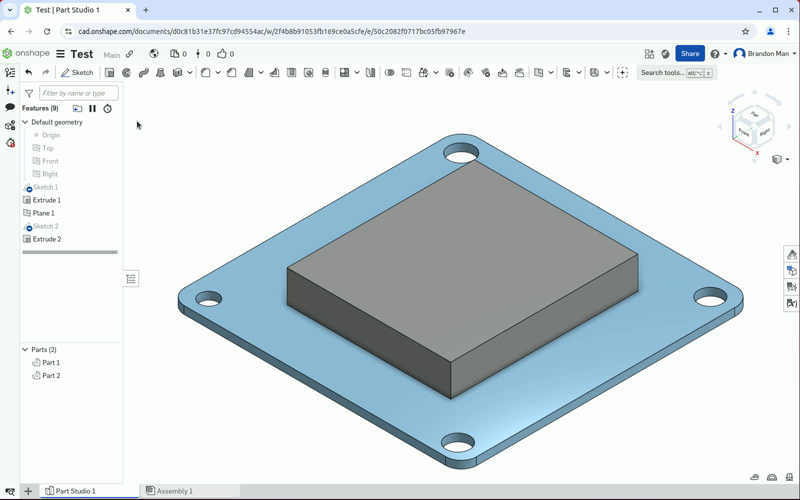
mouse_move(73, 189)
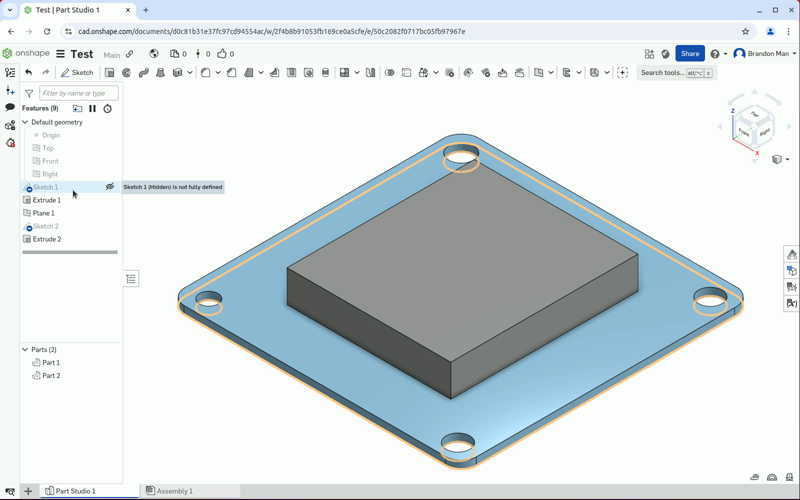
click(73, 189)